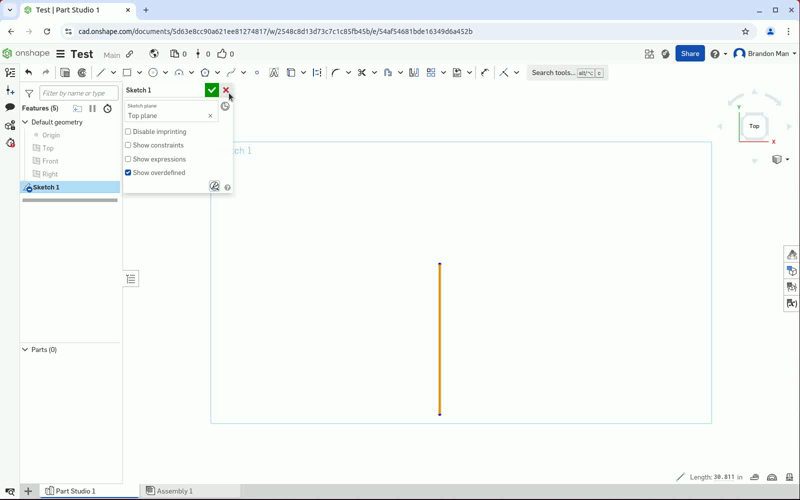
key(shift+h)
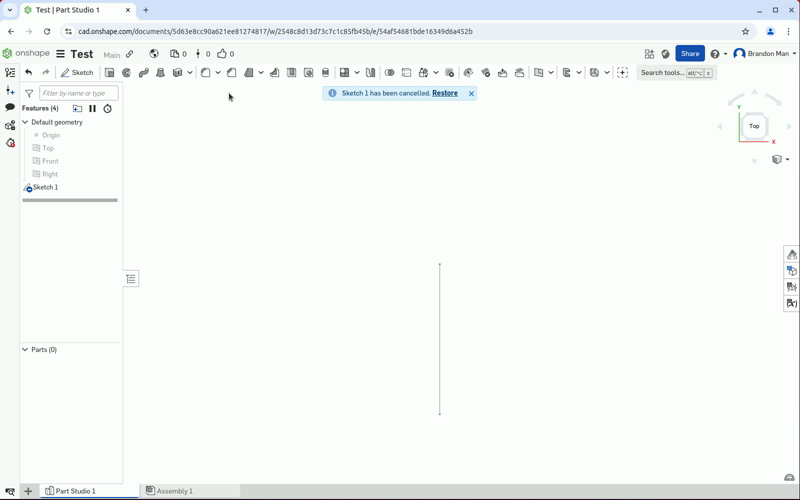
mouse_move(73, 352)
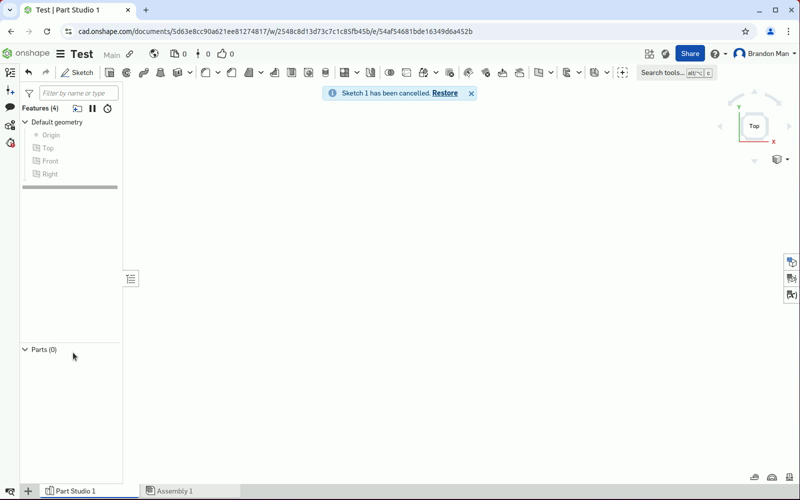
key(y)
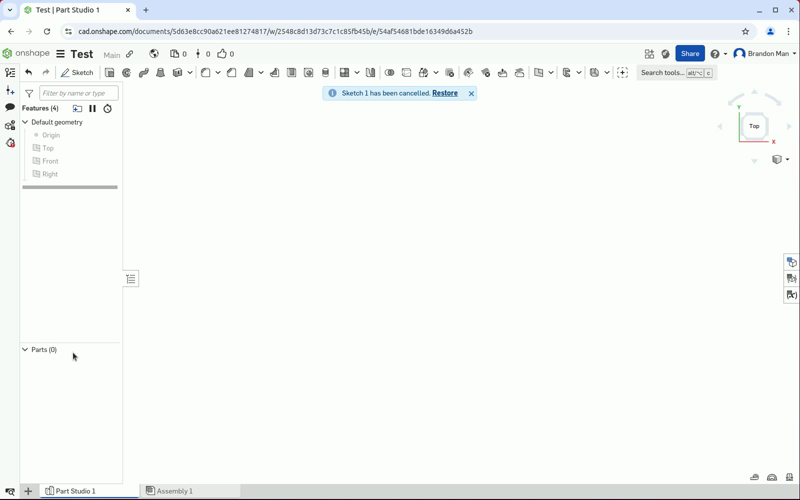
key(shift+p)
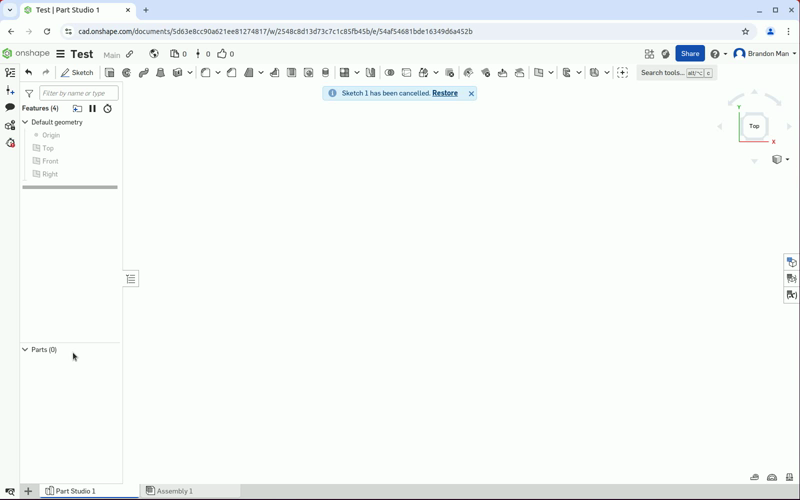
key(space)
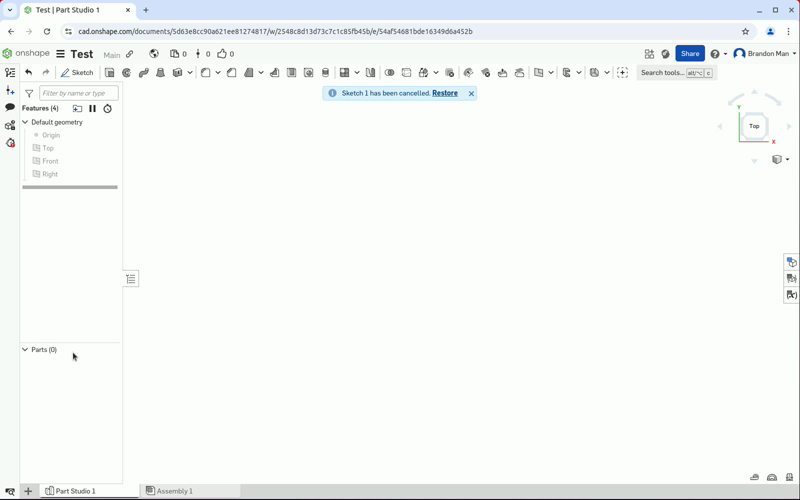
key_down(shift)
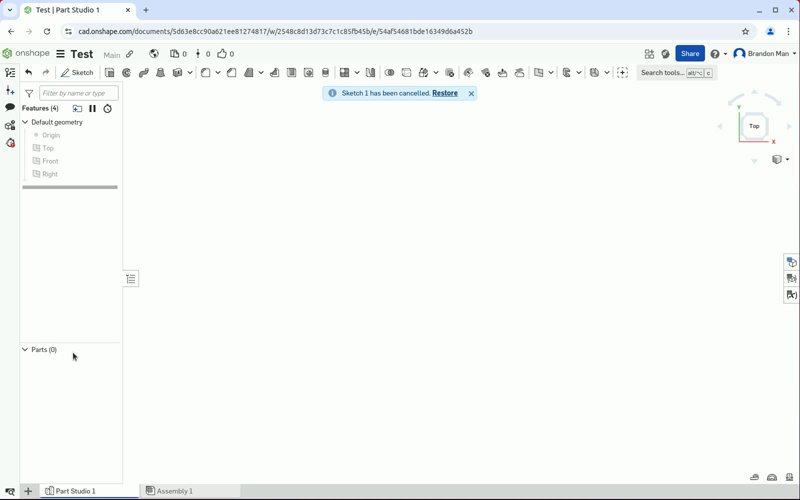
key(up)
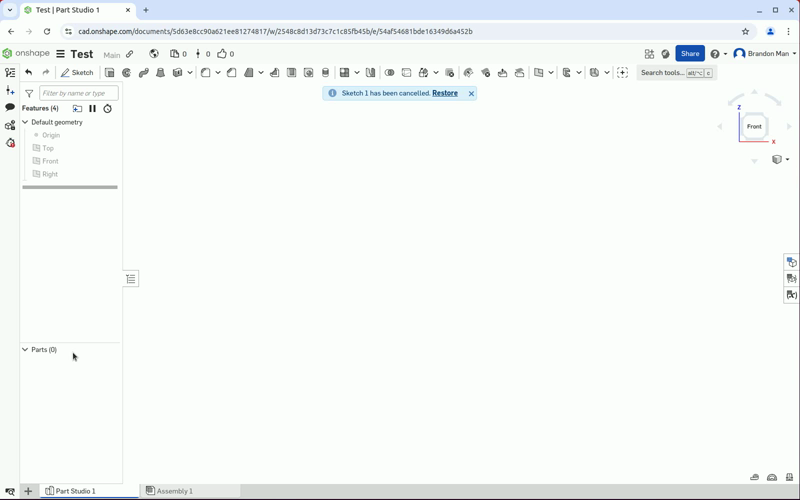
key_up(shift)
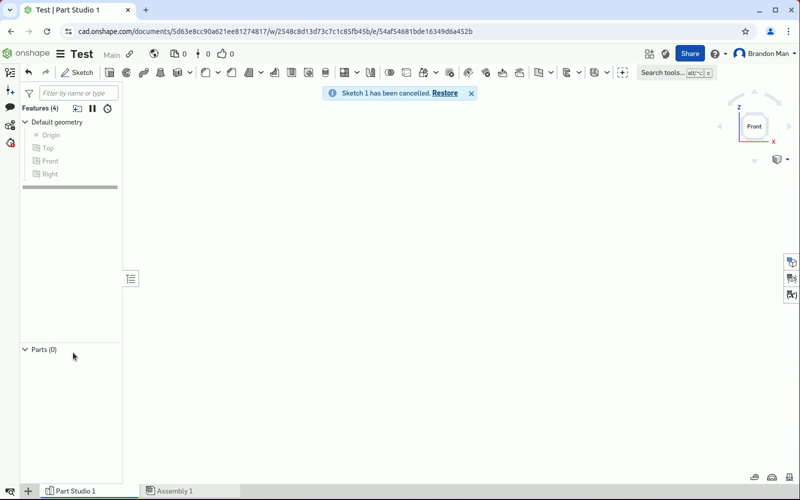
mouse_move(73, 352)
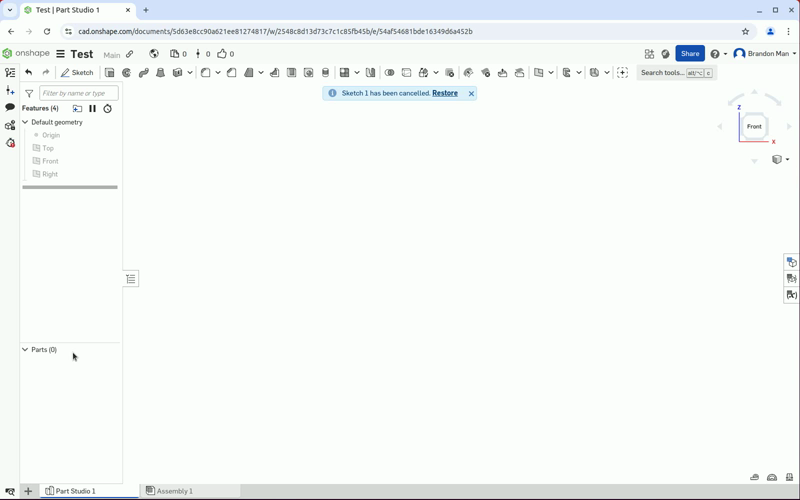
key(shift+y)
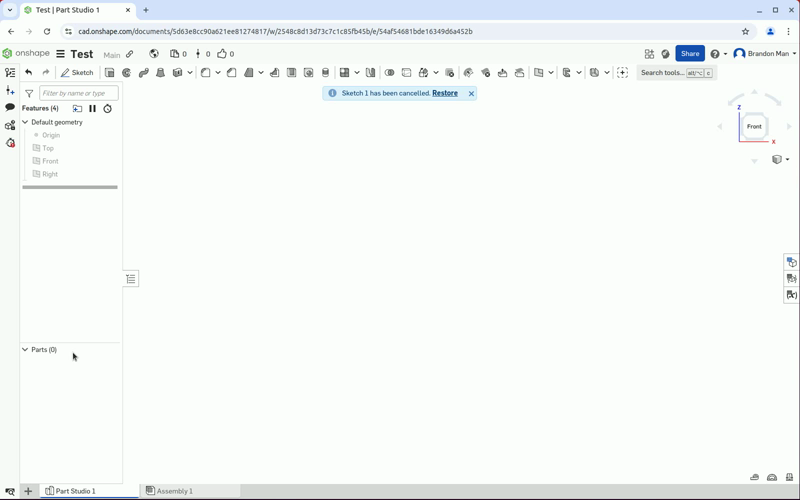
key(shift+s)
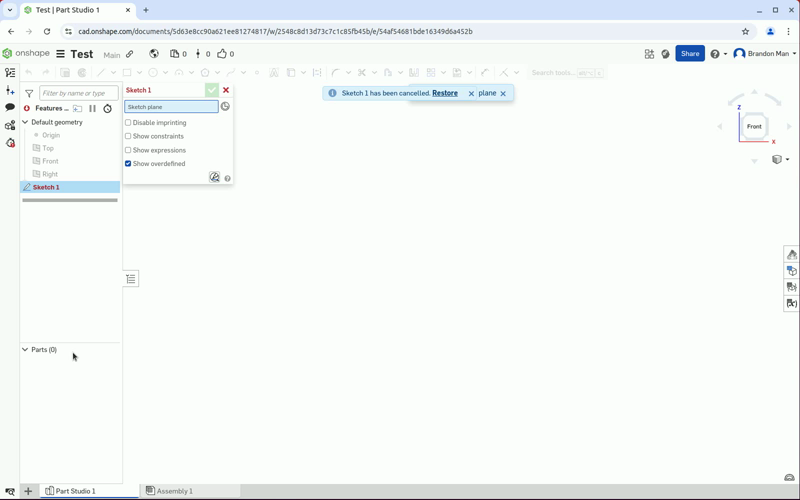
mouse_move(73, 163)
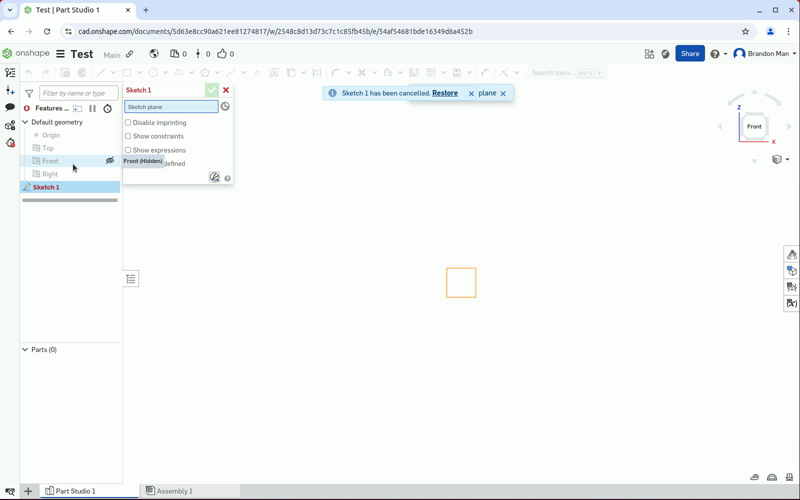
click(73, 163)
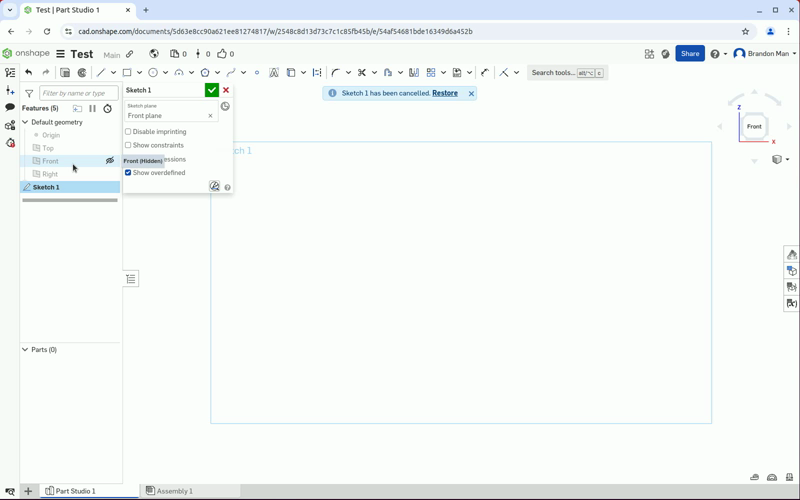
mouse_move(73, 352)
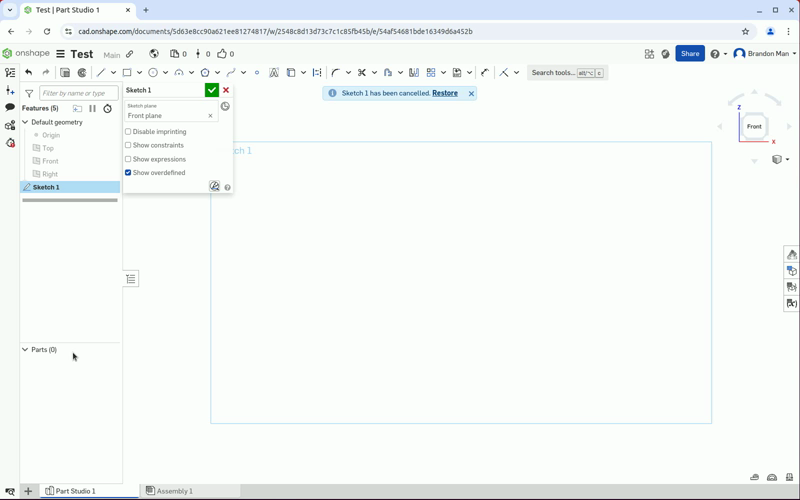
key(y)
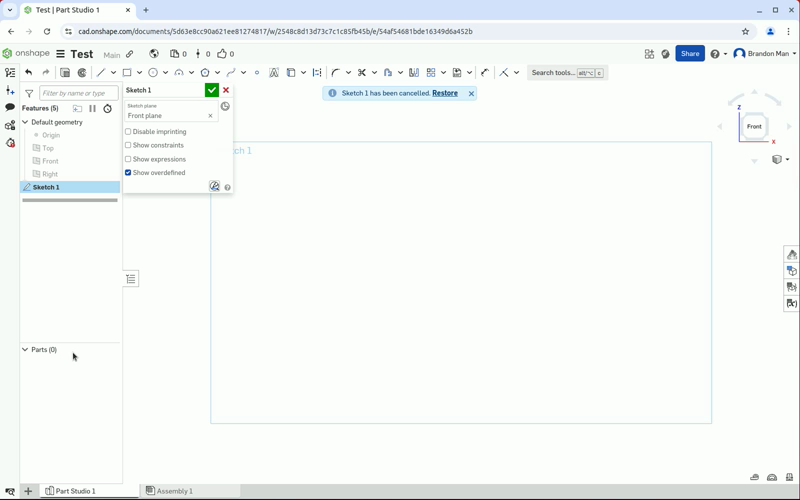
key(c)
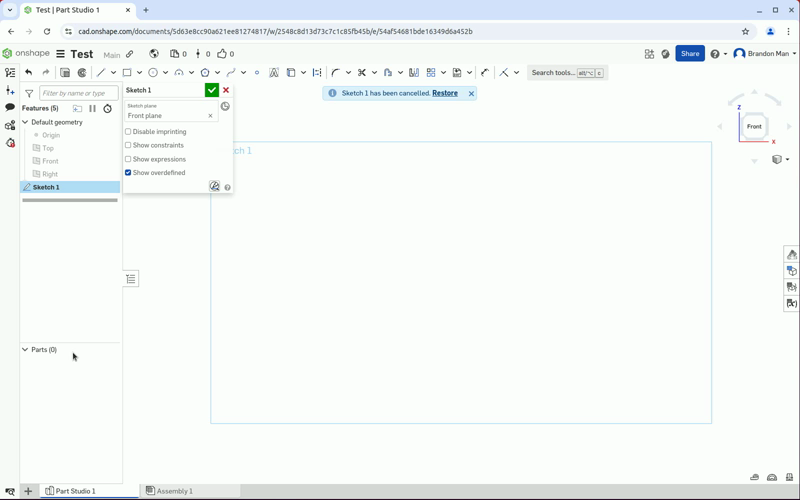
key_down(shift)
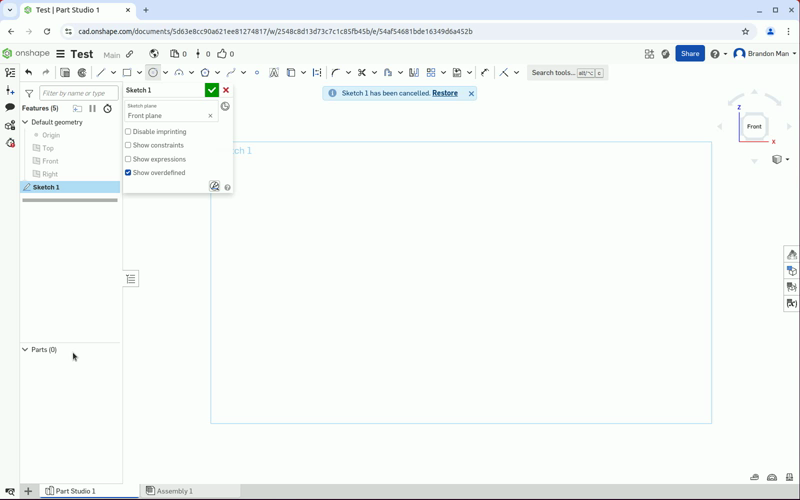
mouse_move(461, 282)
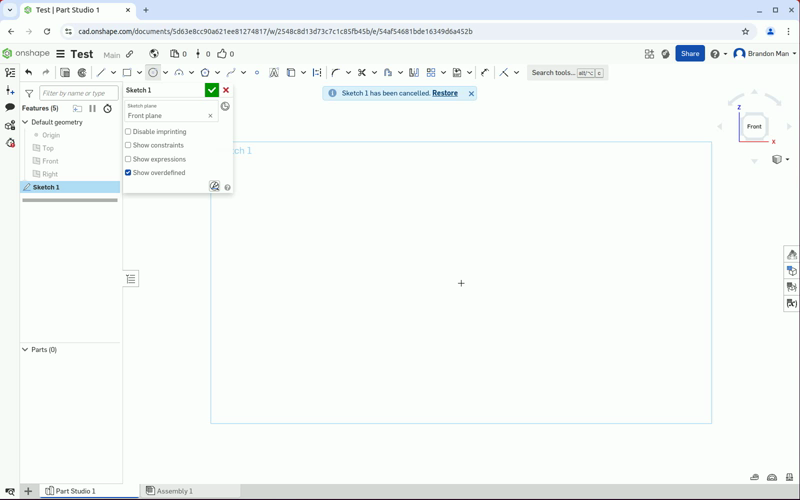
click(461, 282)
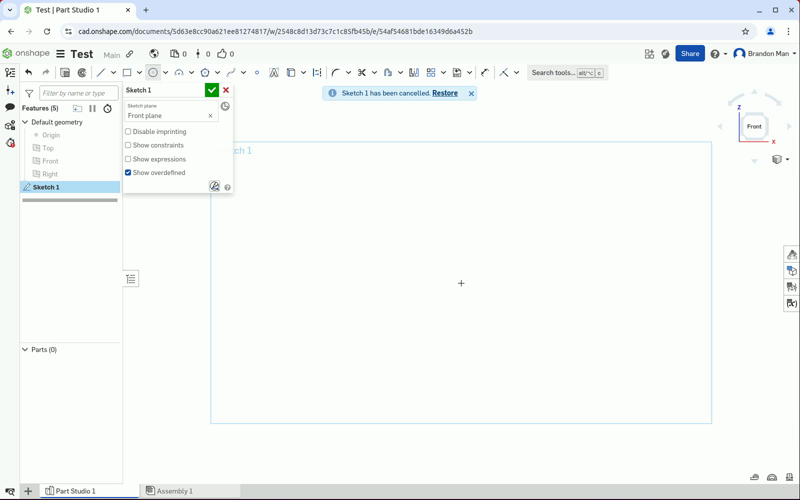
key_up(shift)
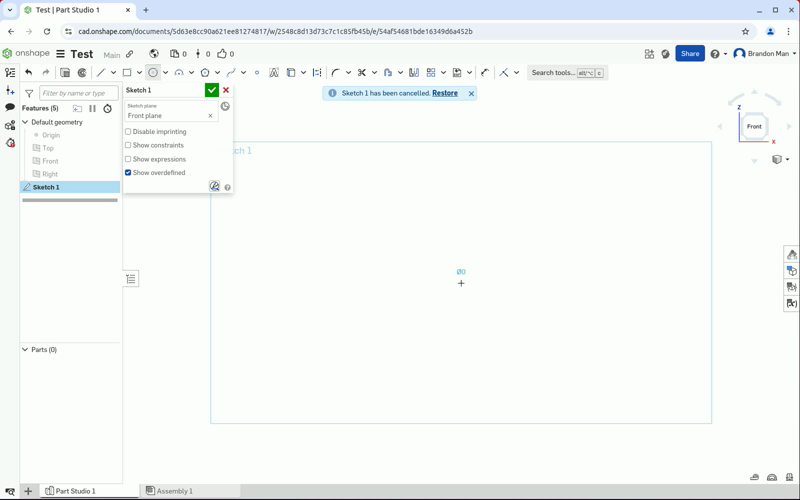
mouse_move(574, 282)
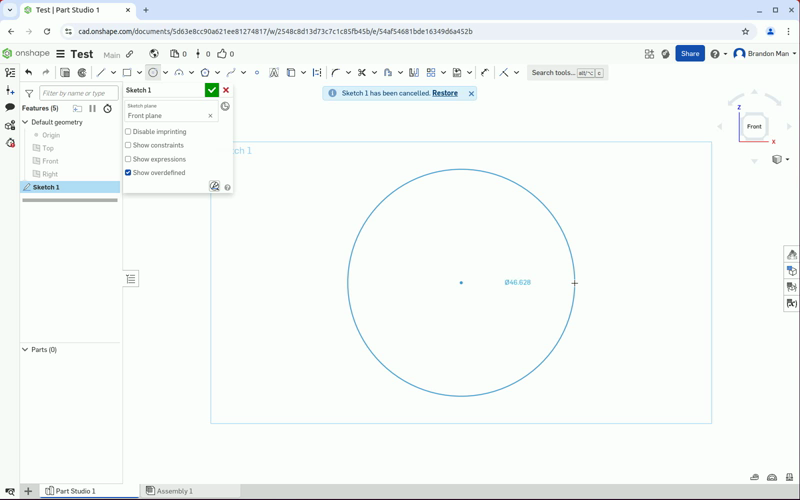
click(574, 282)
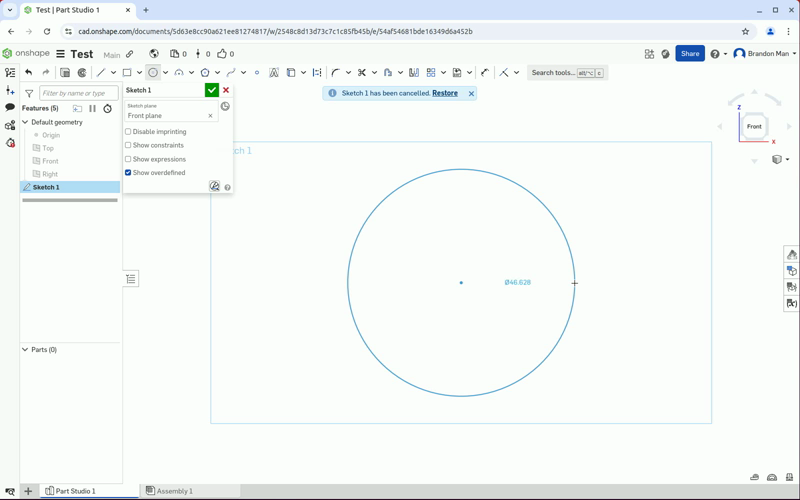
key(esc)
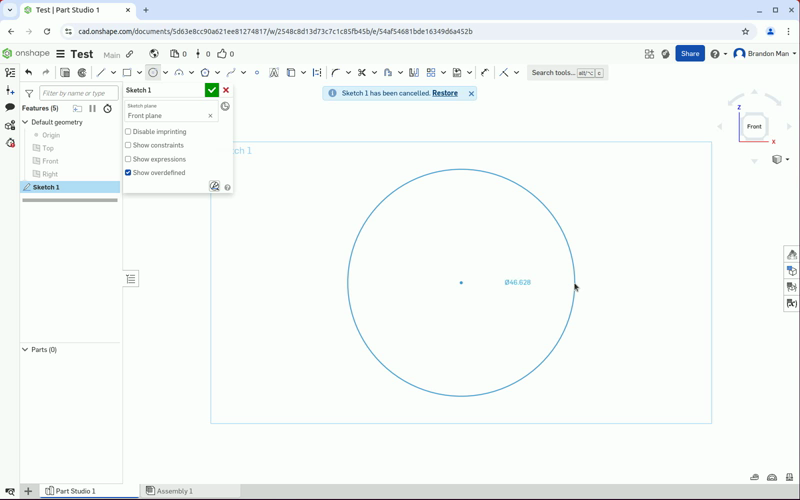
key(c)
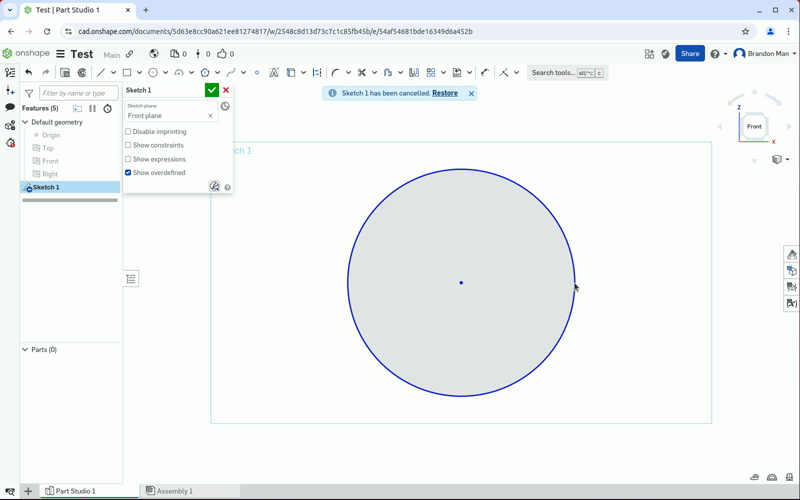
key_down(shift)
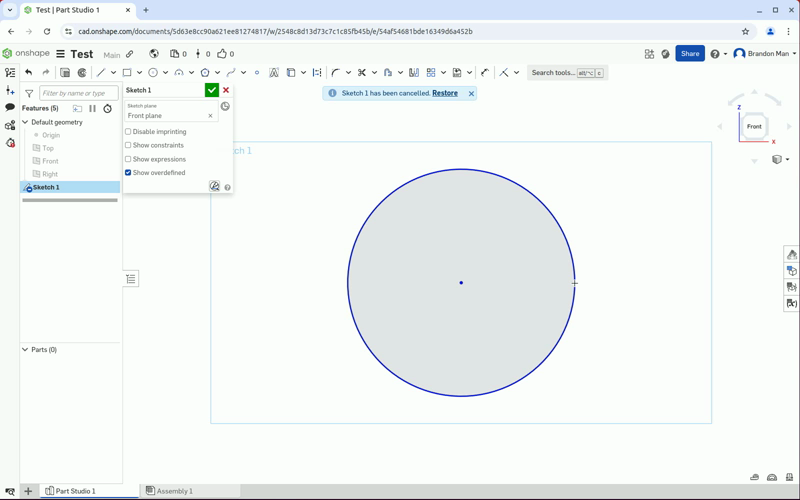
mouse_move(400, 344)
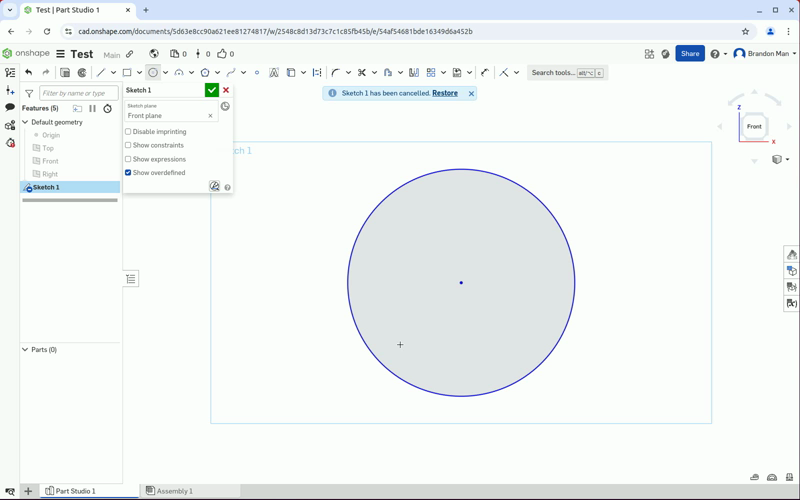
click(400, 344)
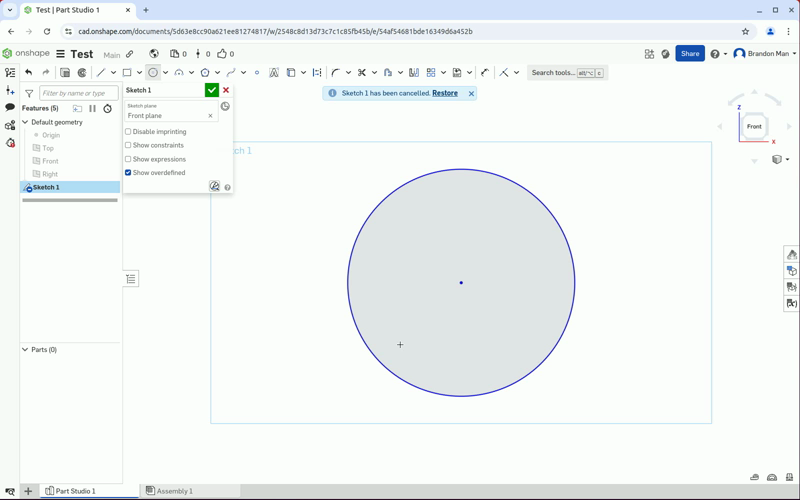
key_up(shift)
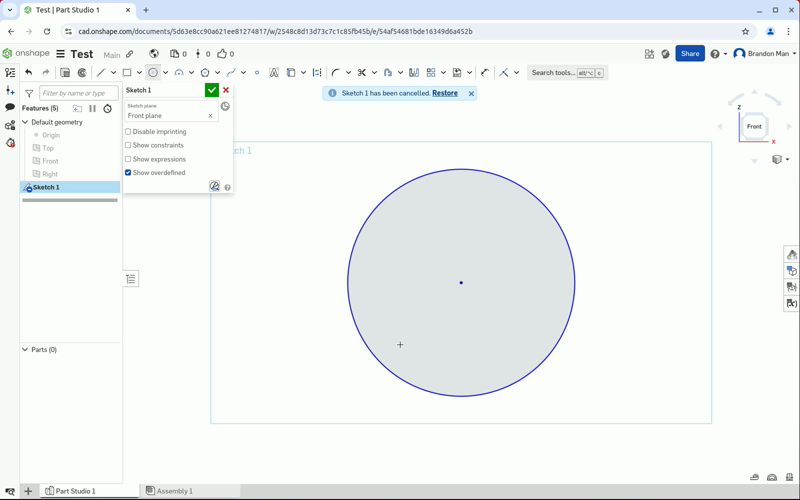
mouse_move(402, 344)
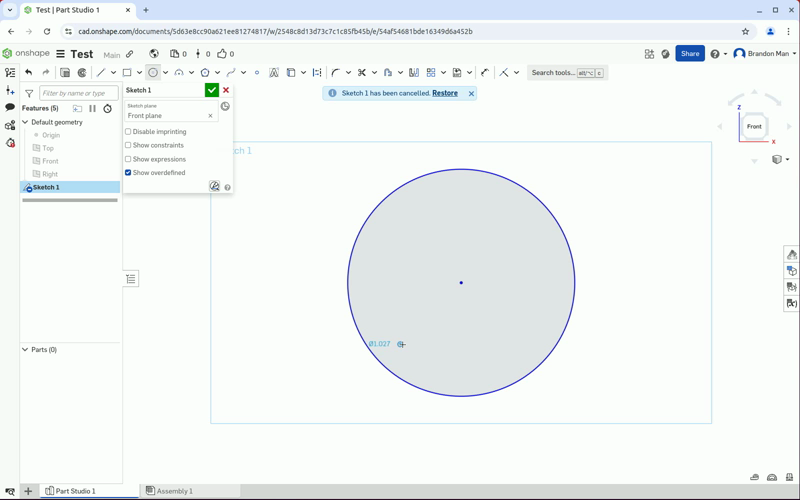
scroll(6)
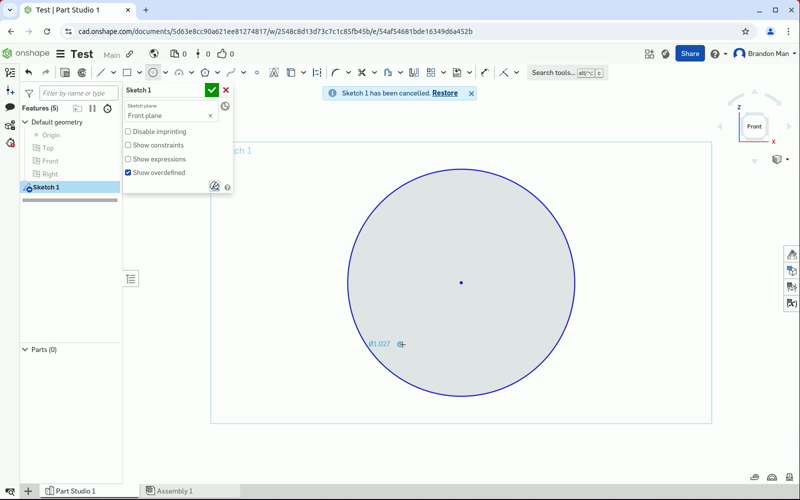
scroll(6)
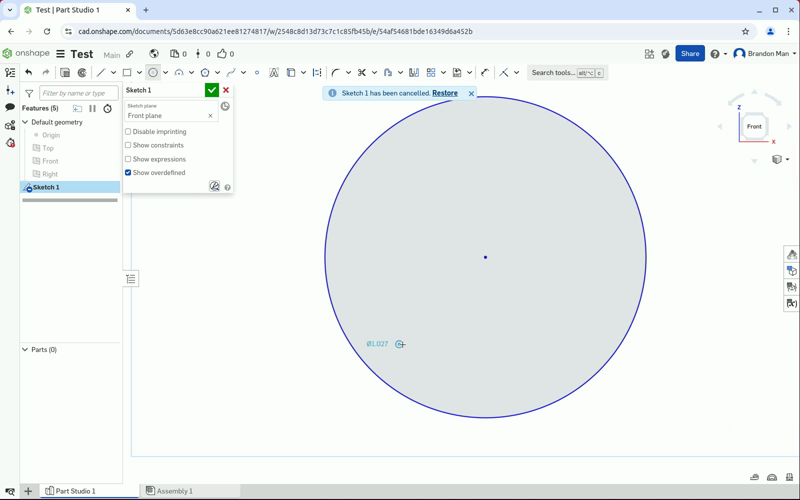
scroll(6)
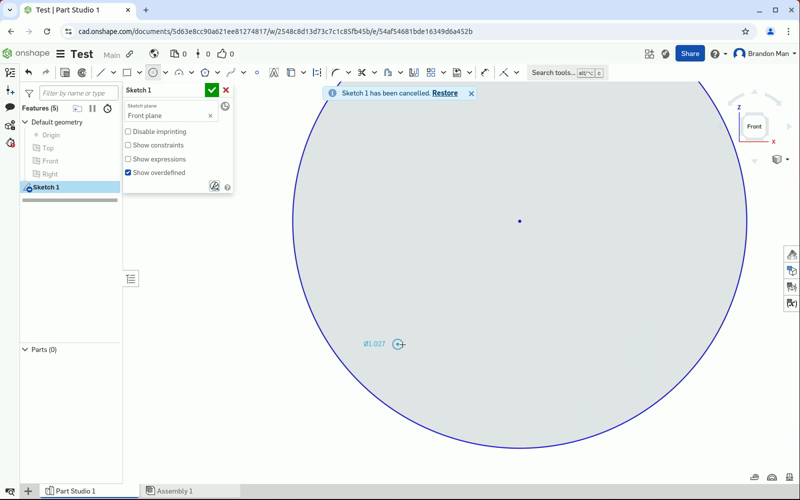
scroll(6)
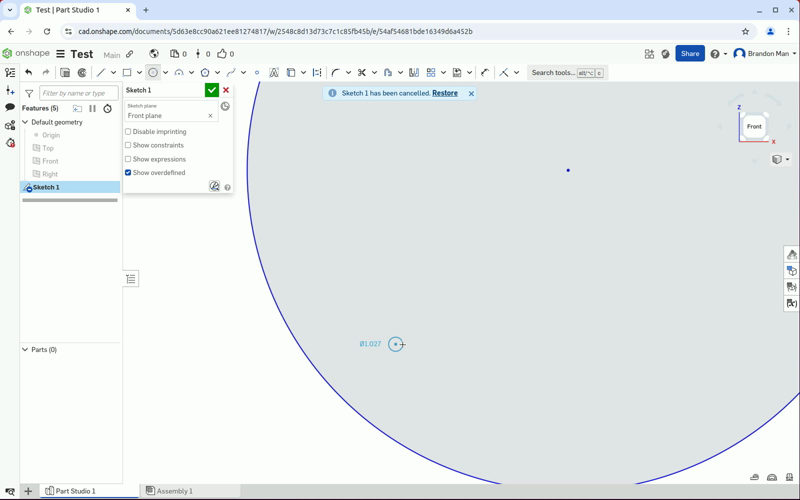
scroll(6)
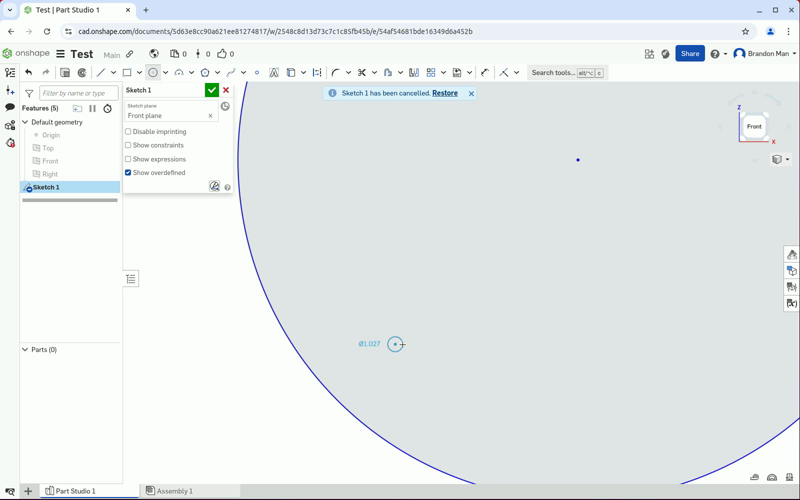
scroll(6)
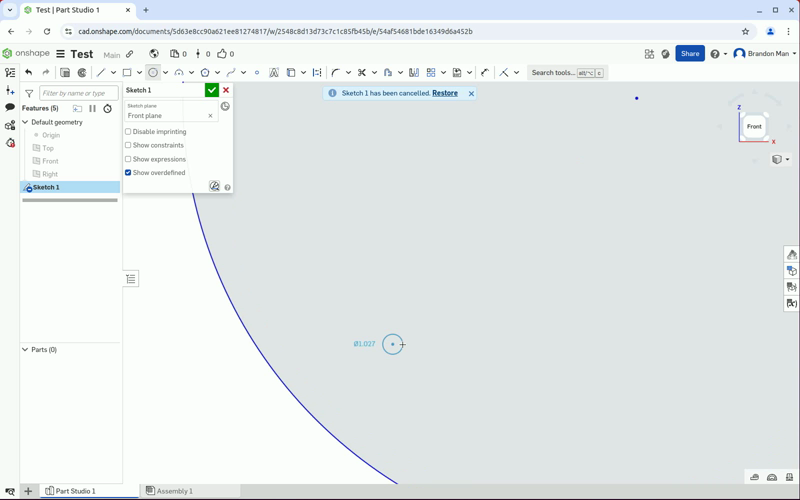
scroll(6)
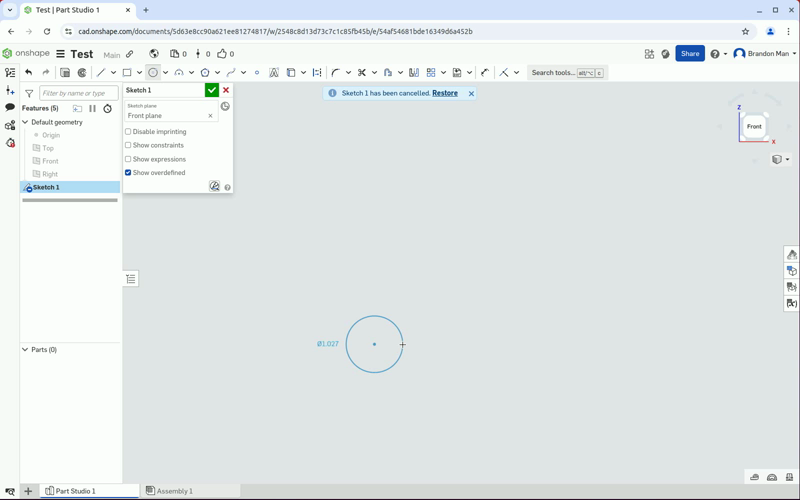
click(402, 344)
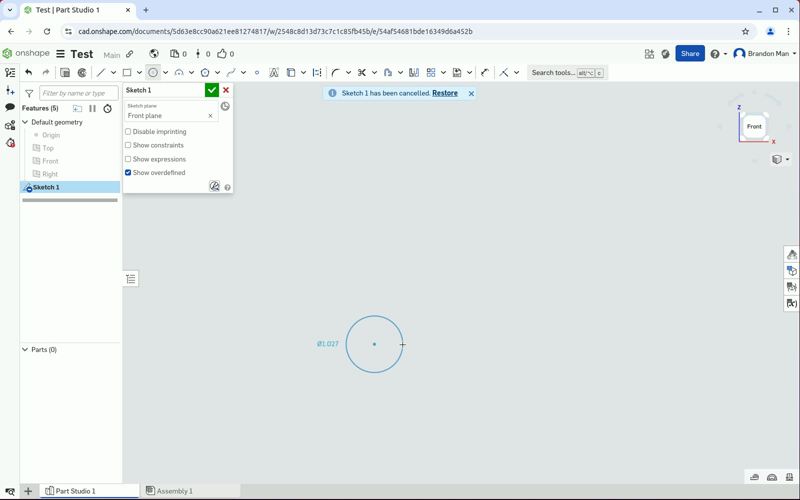
scroll(-6)
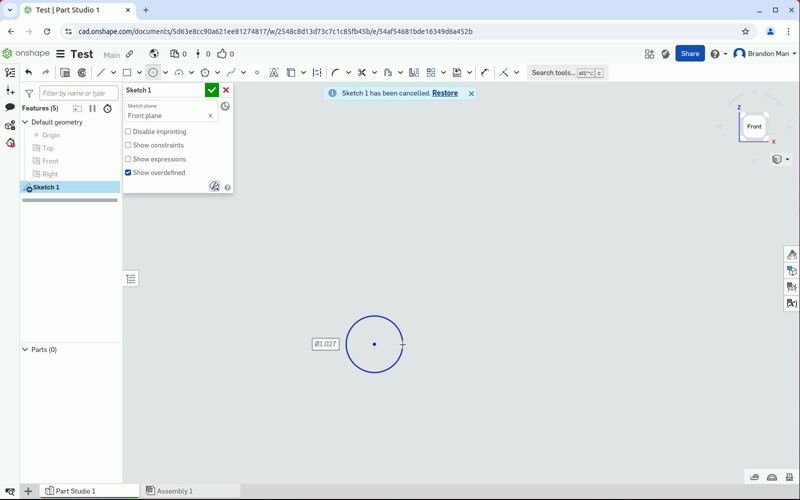
scroll(-6)
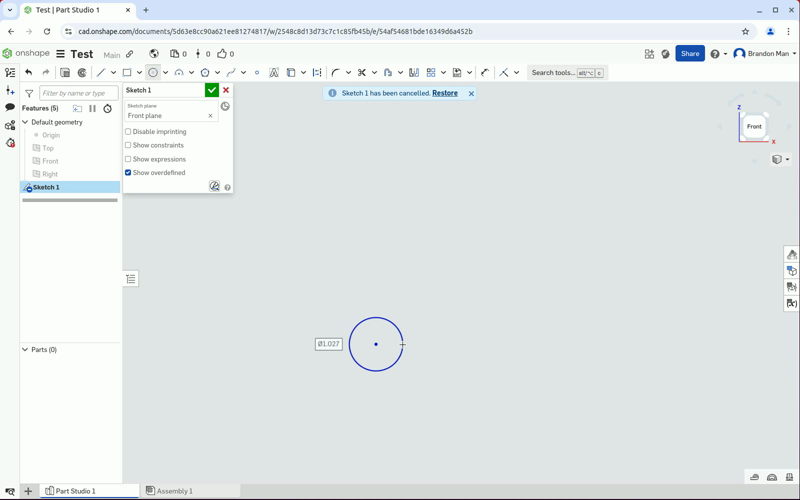
scroll(-6)
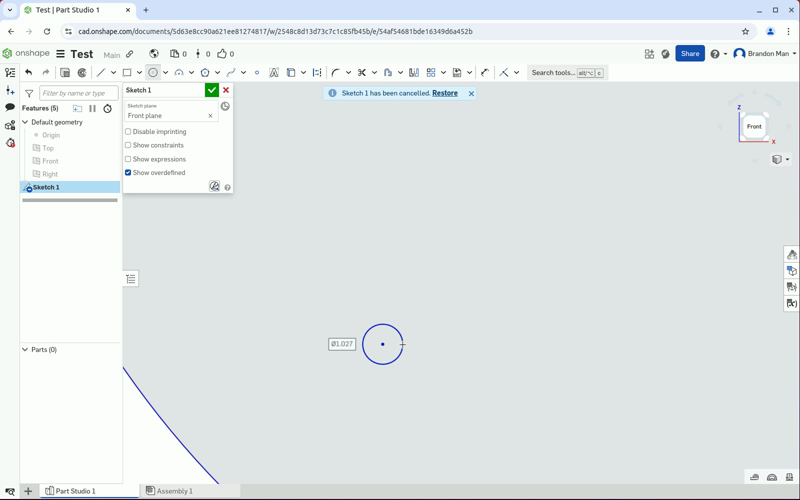
scroll(-6)
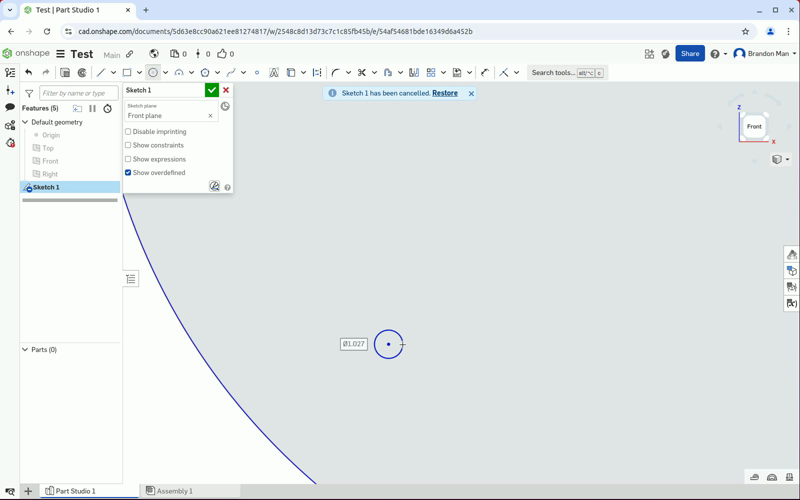
scroll(-6)
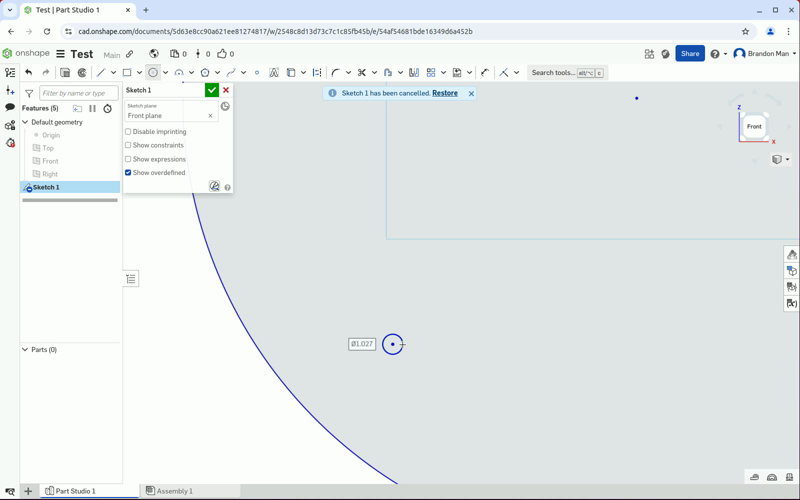
scroll(-6)
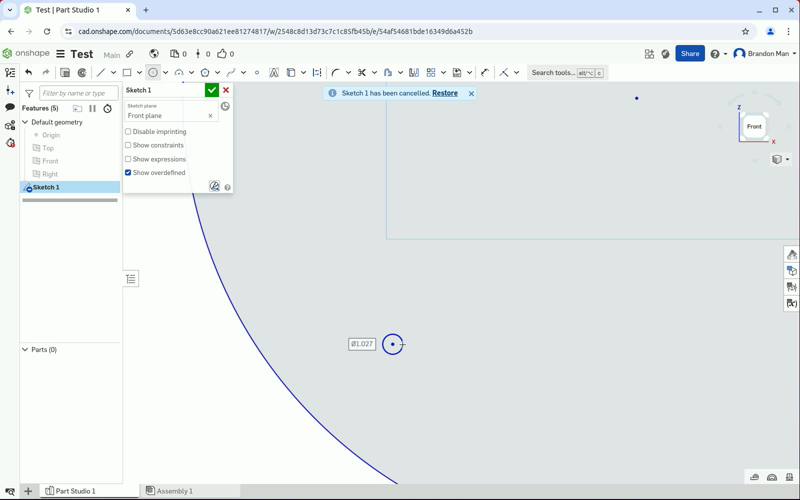
scroll(-6)
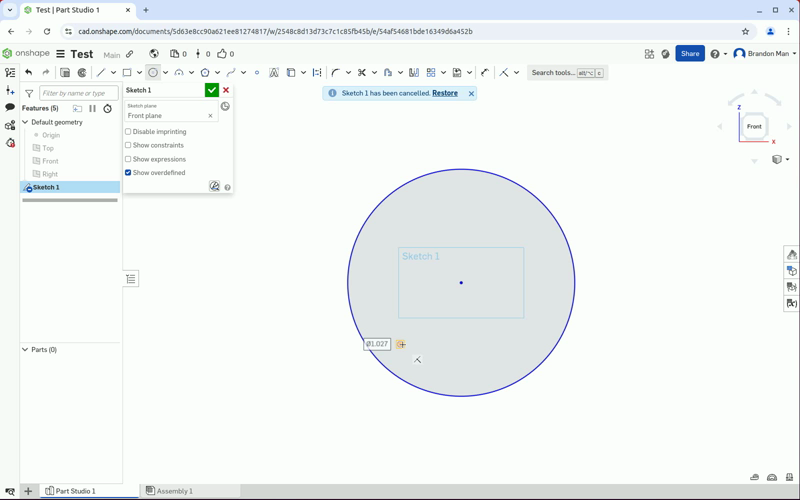
key(esc)
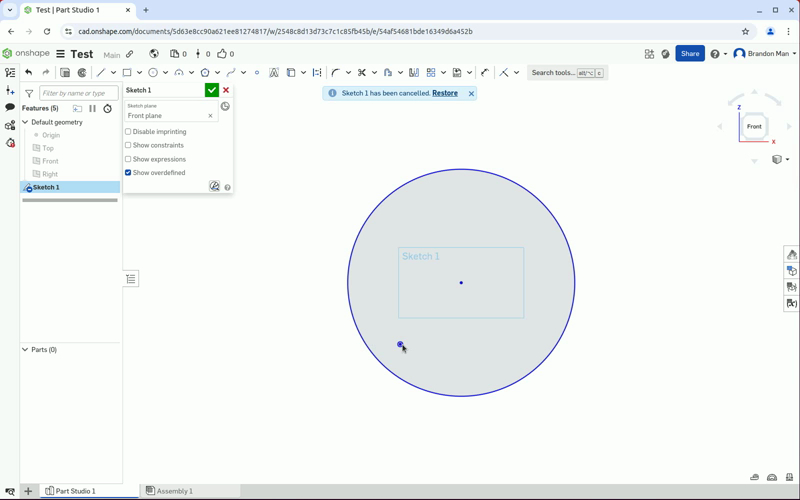
key(c)
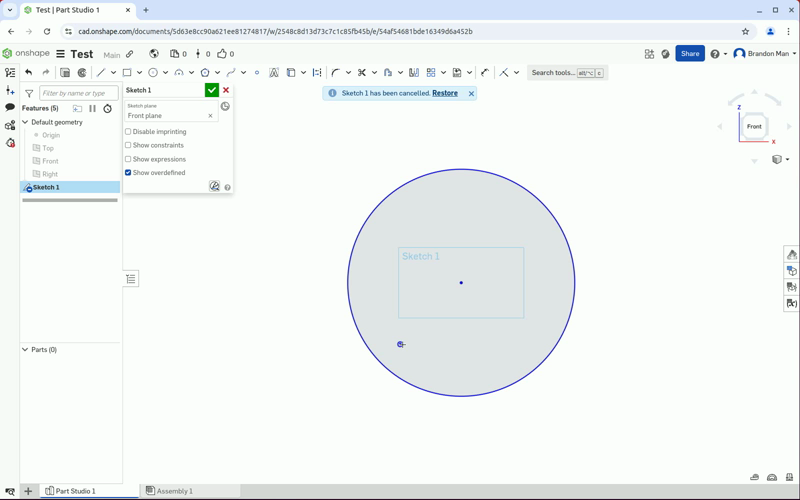
key_down(shift)
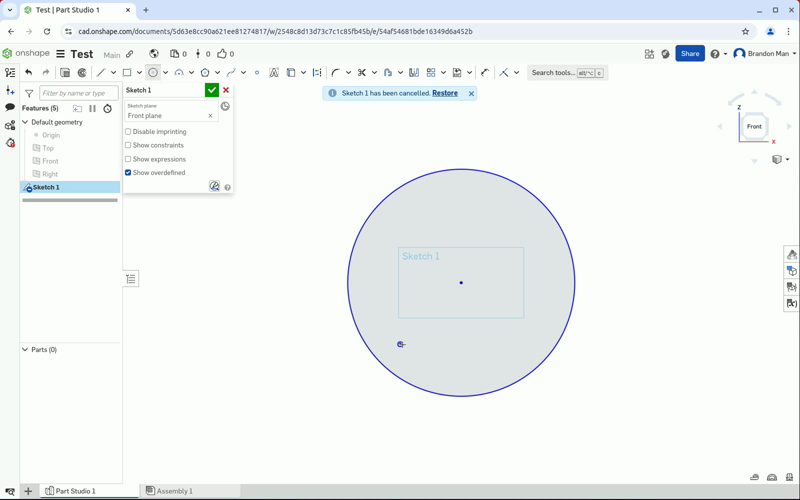
mouse_move(400, 221)
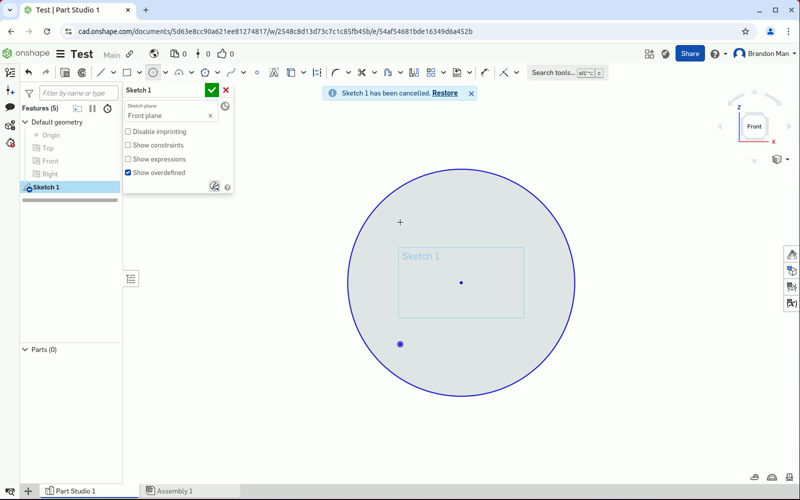
click(400, 221)
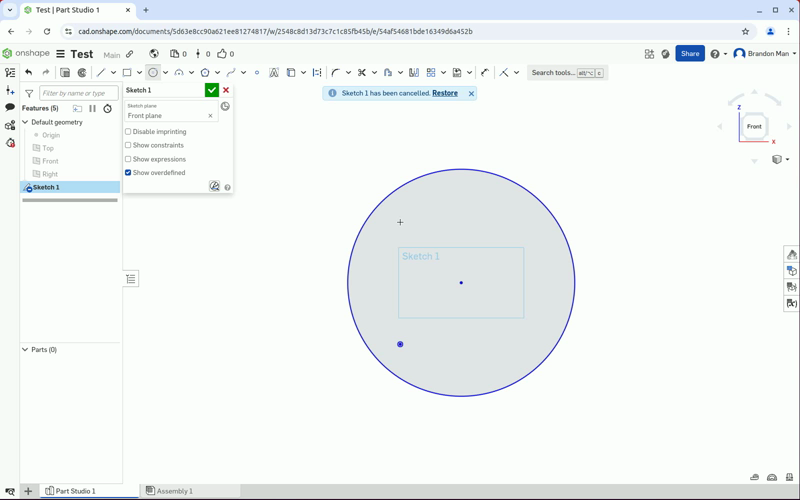
key_up(shift)
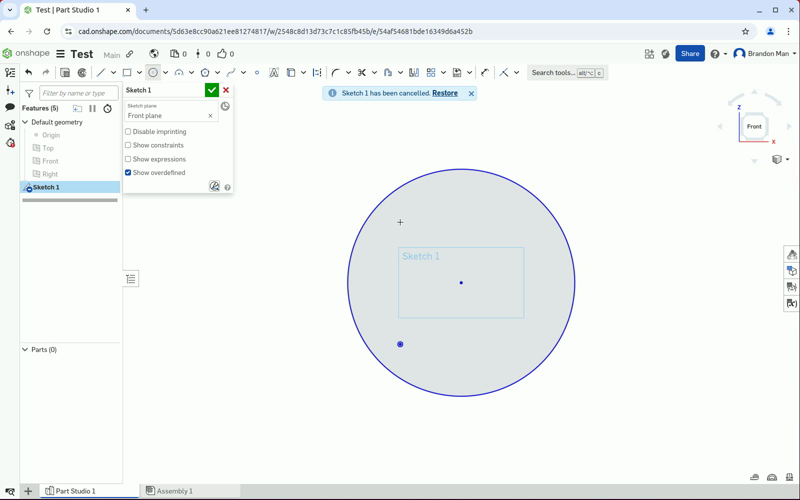
mouse_move(402, 221)
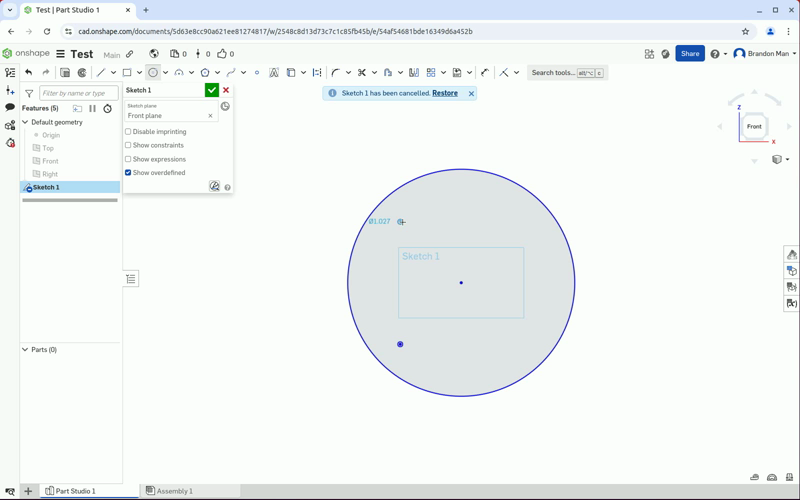
scroll(6)
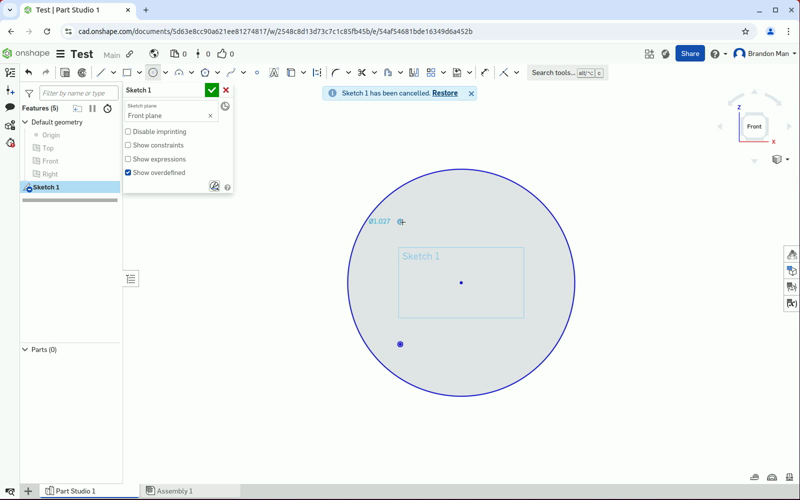
scroll(6)
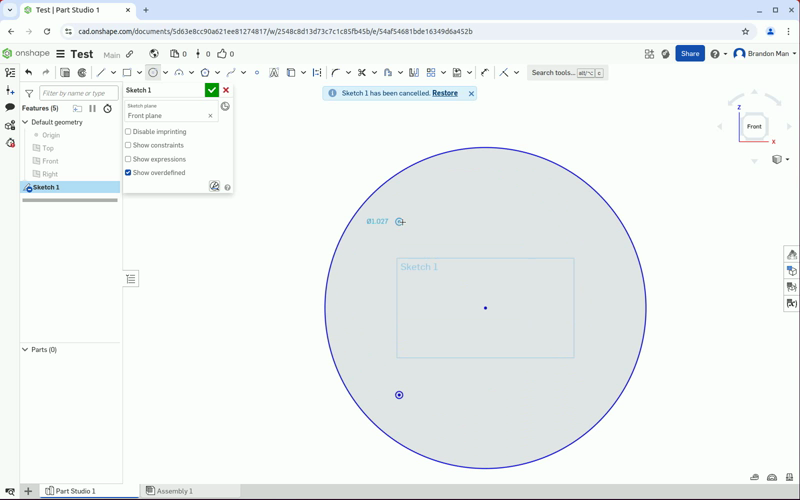
scroll(6)
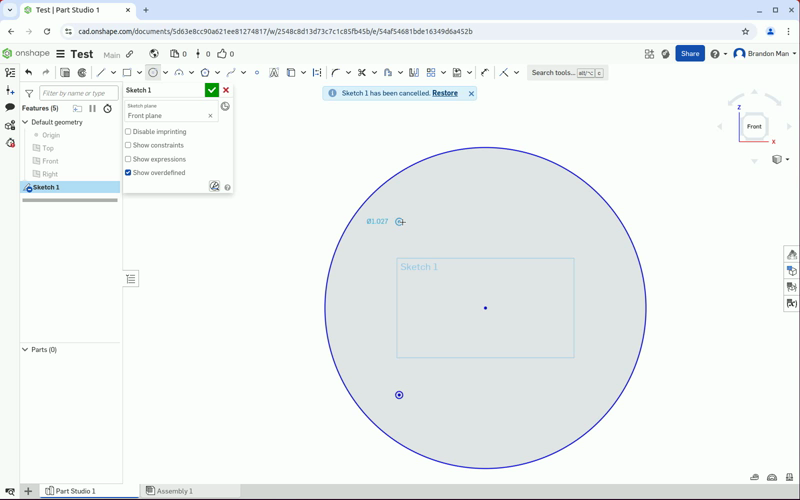
scroll(6)
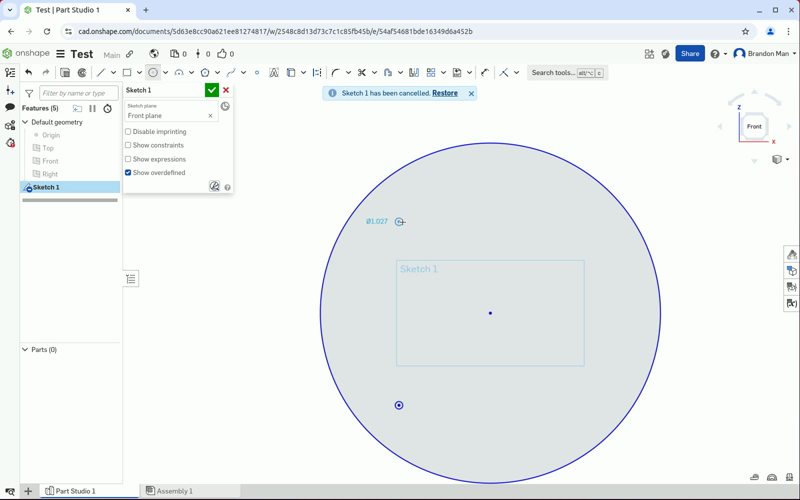
scroll(6)
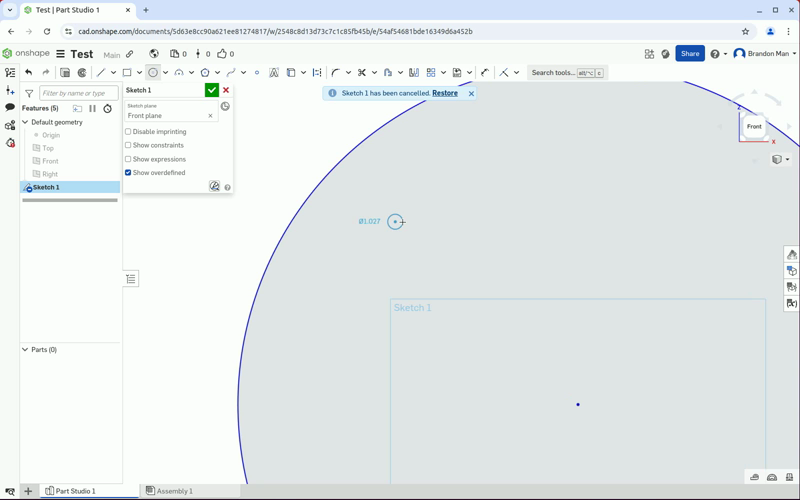
scroll(6)
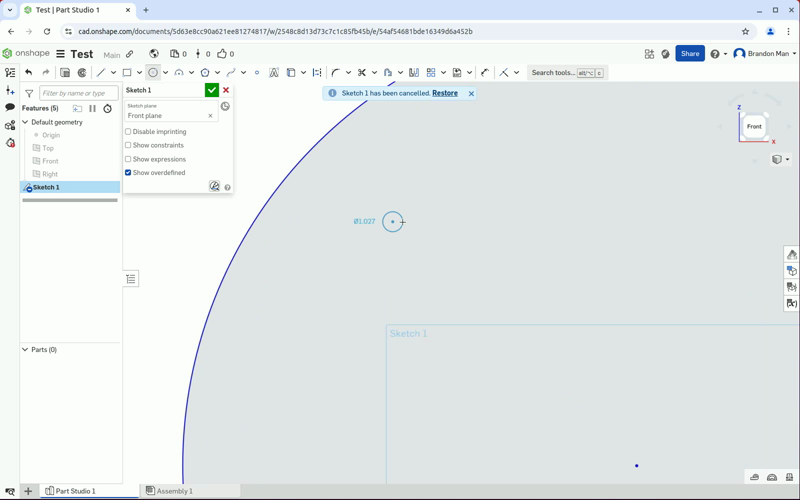
scroll(6)
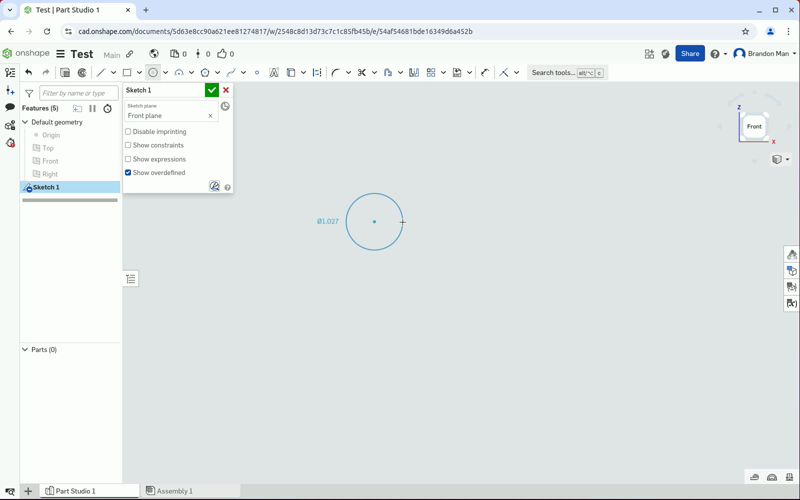
click(402, 221)
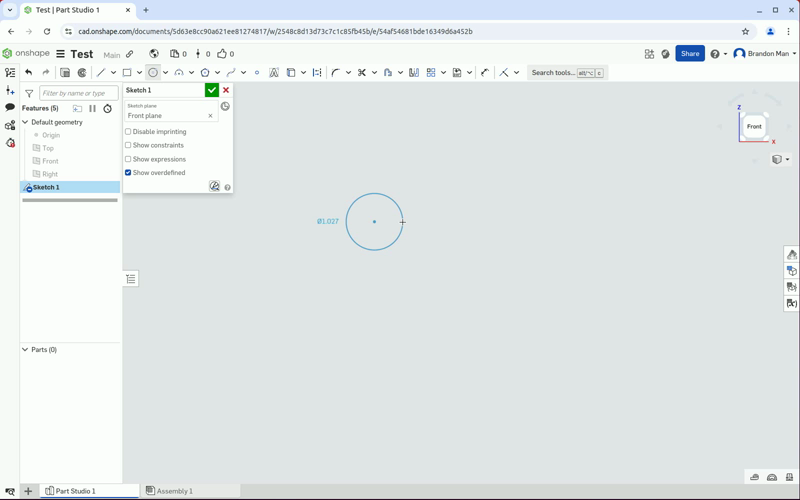
scroll(-6)
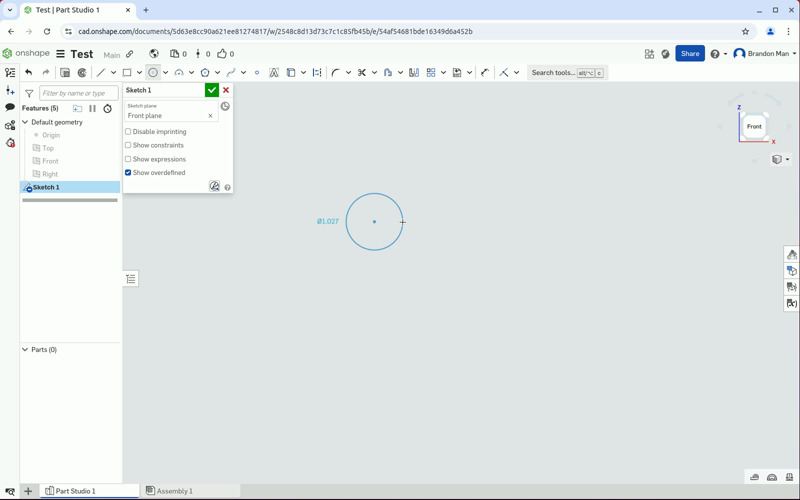
scroll(-6)
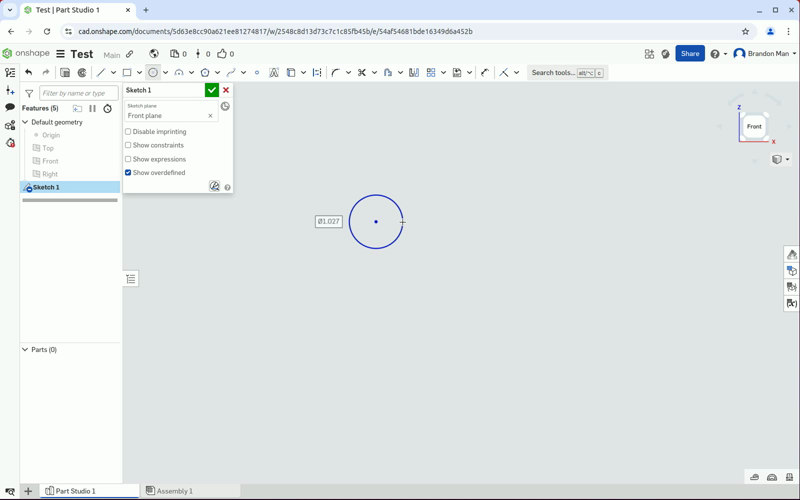
scroll(-6)
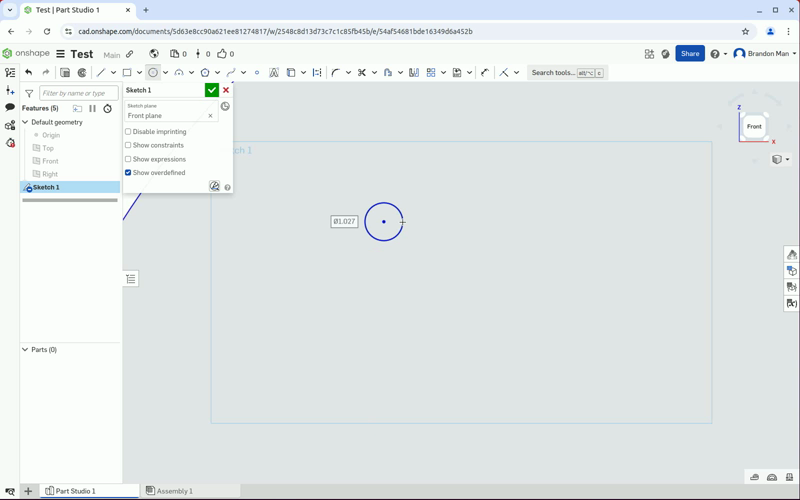
scroll(-6)
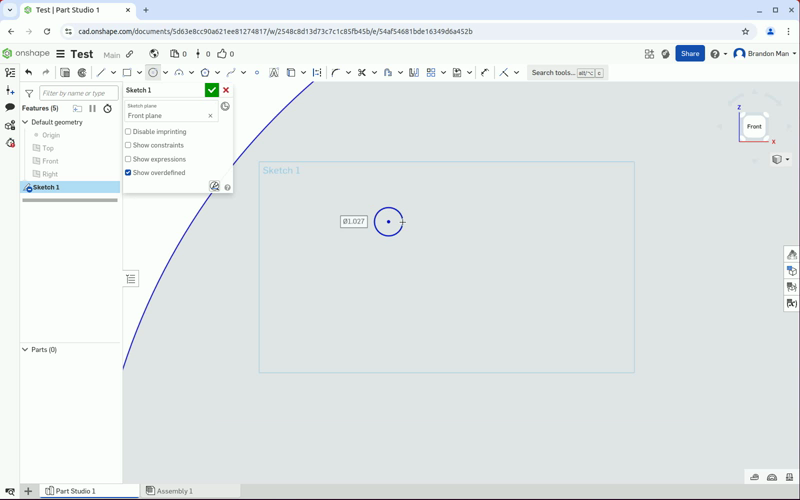
scroll(-6)
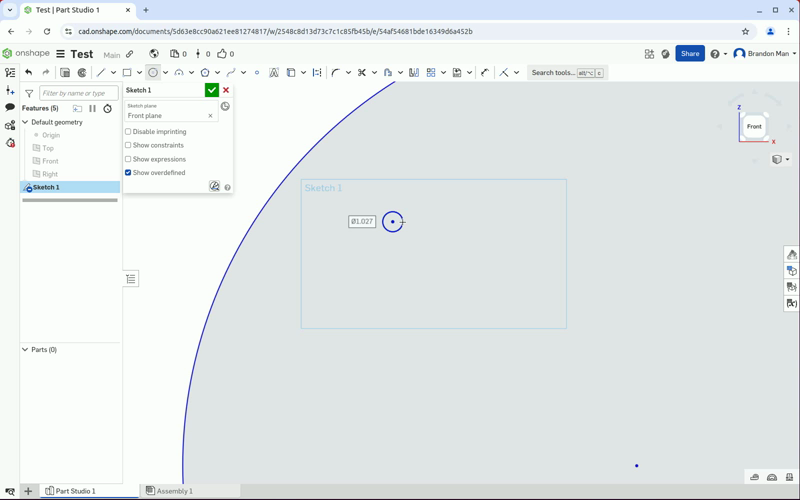
scroll(-6)
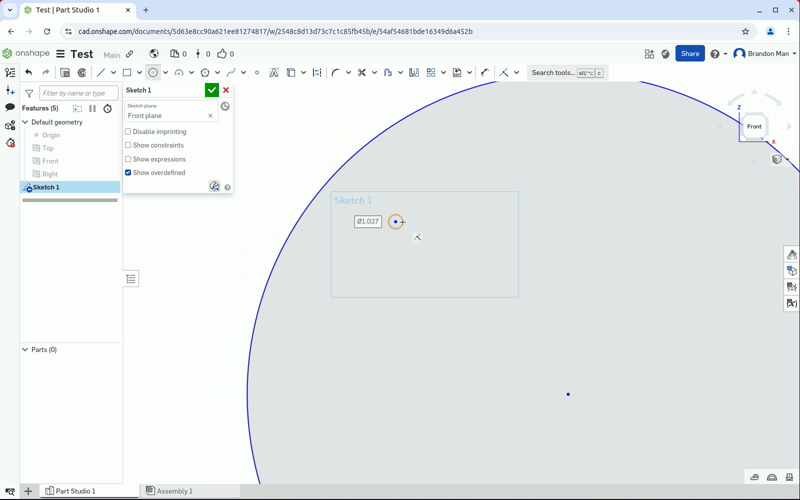
scroll(-6)
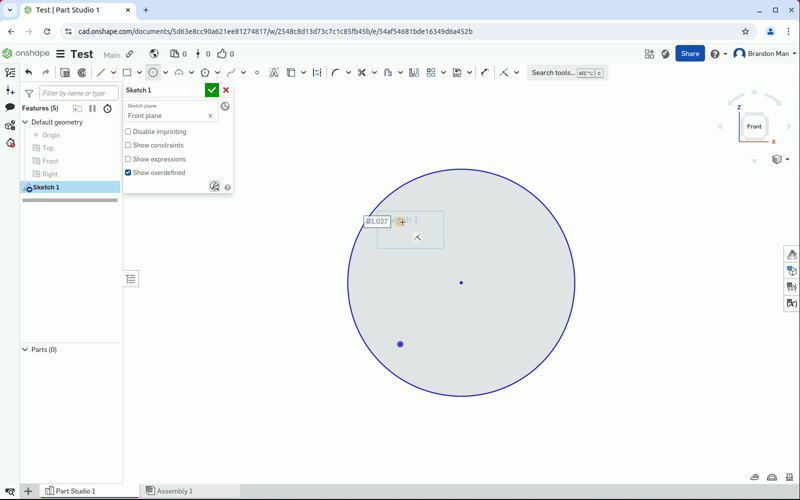
key(esc)
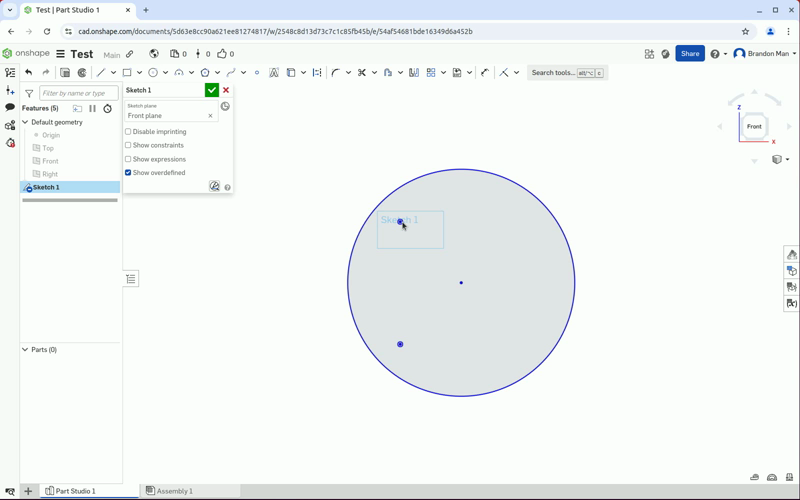
key(c)
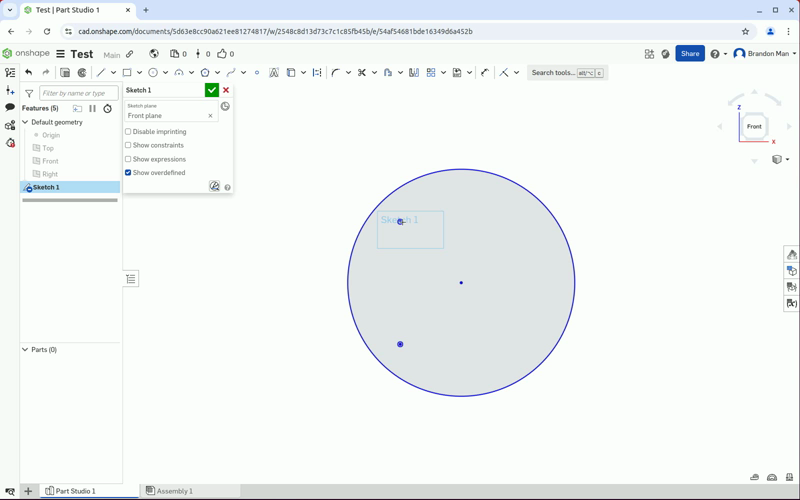
key_down(shift)
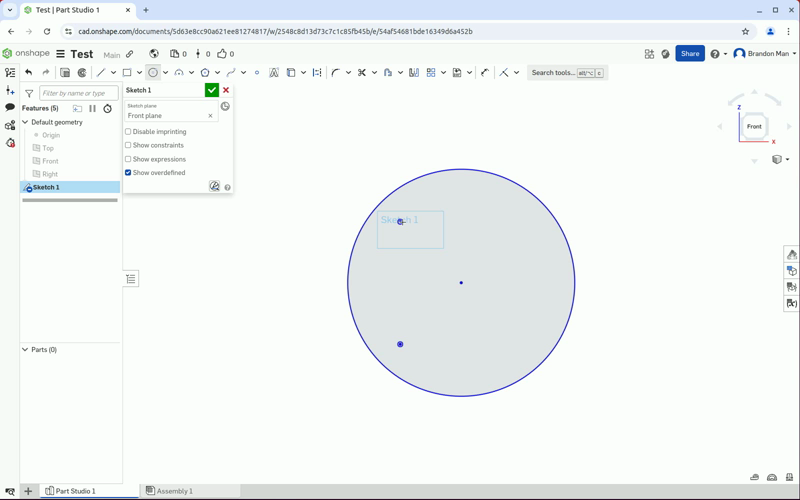
mouse_move(461, 282)
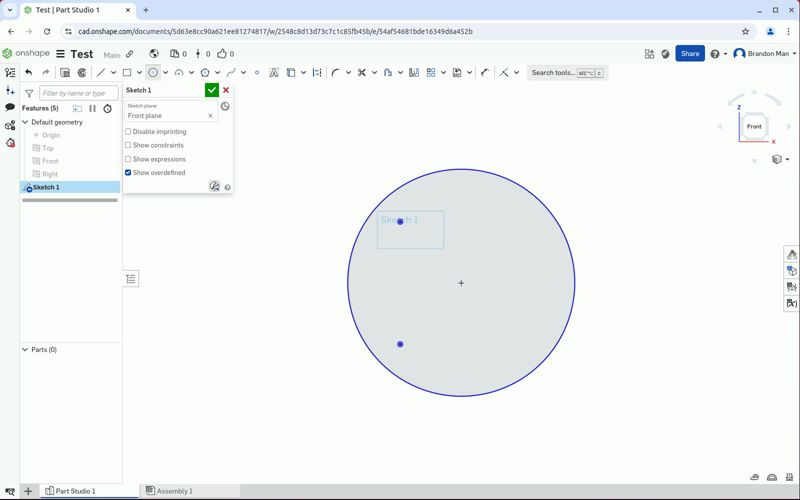
click(461, 282)
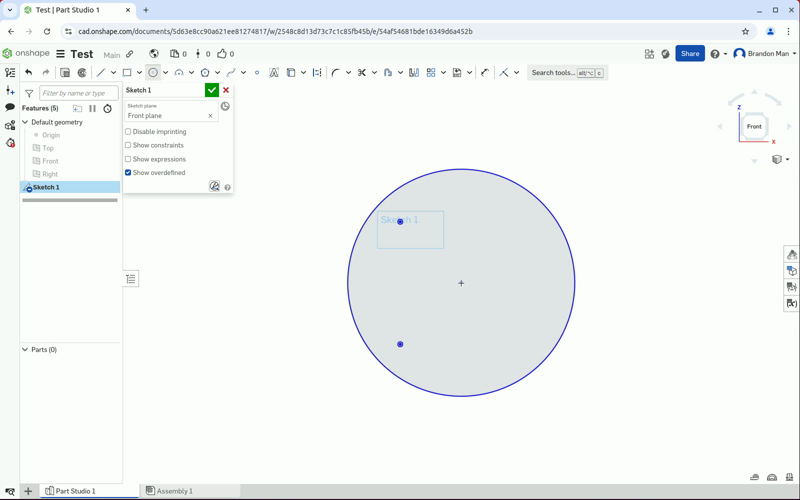
key_up(shift)
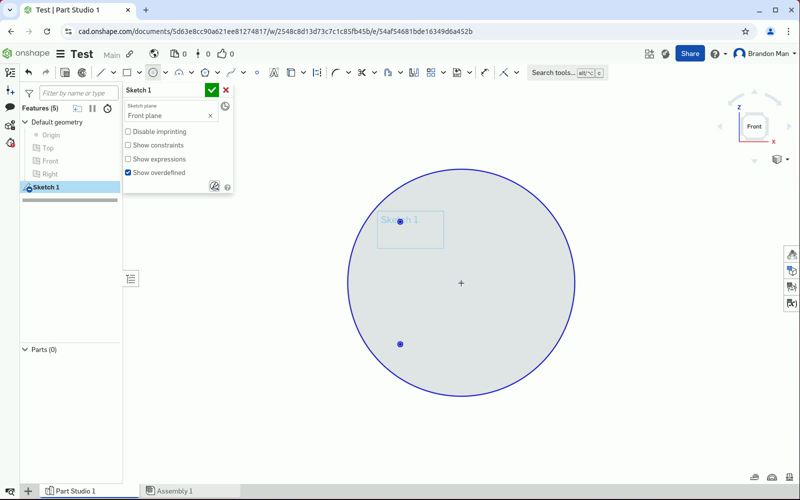
mouse_move(517, 282)
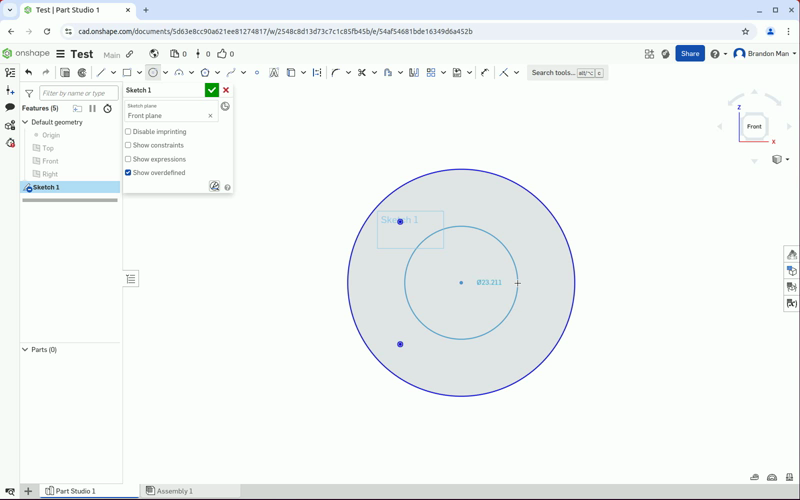
click(517, 282)
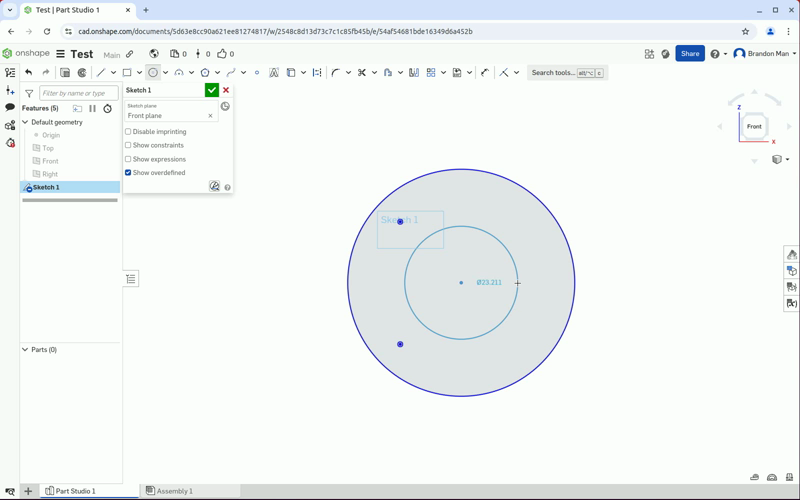
key(esc)
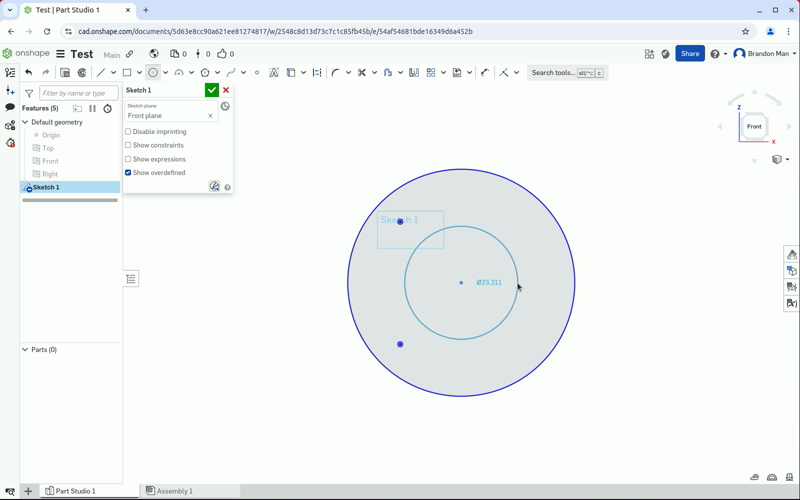
key(c)
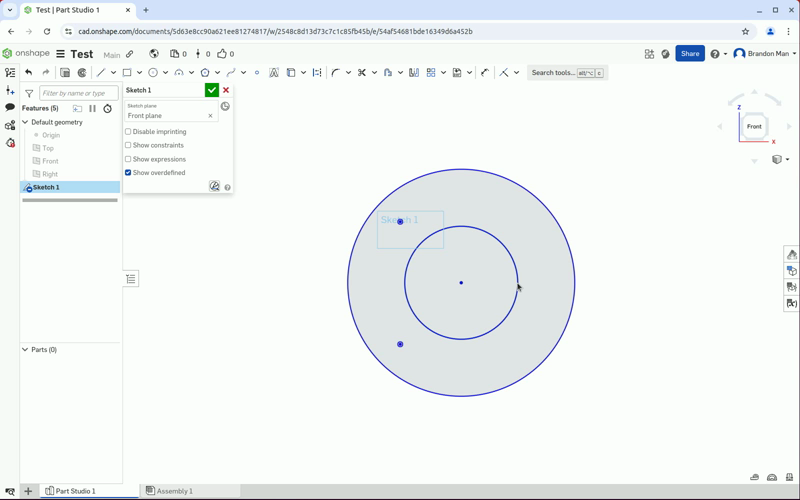
key_down(shift)
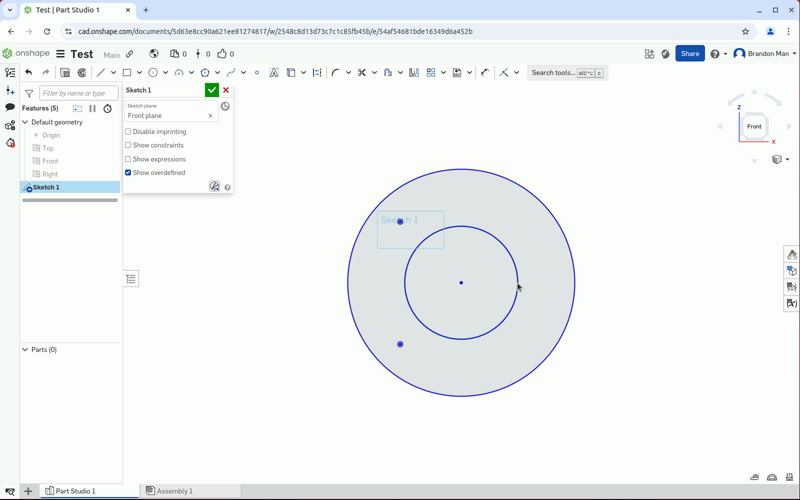
mouse_move(520, 344)
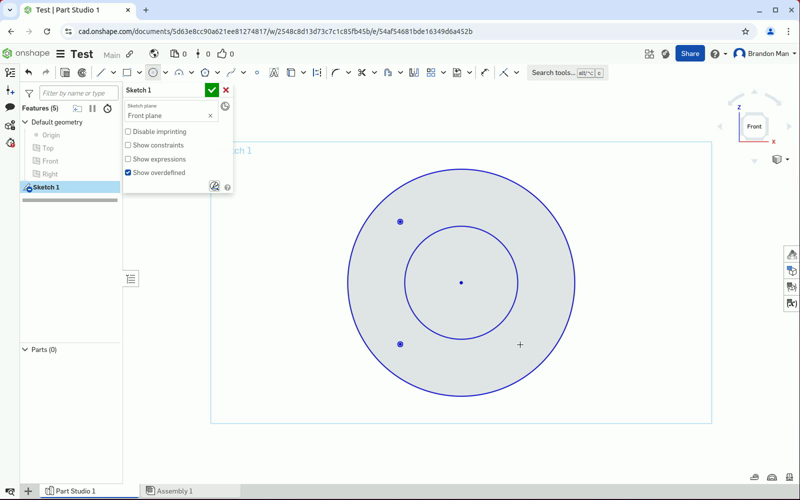
click(520, 344)
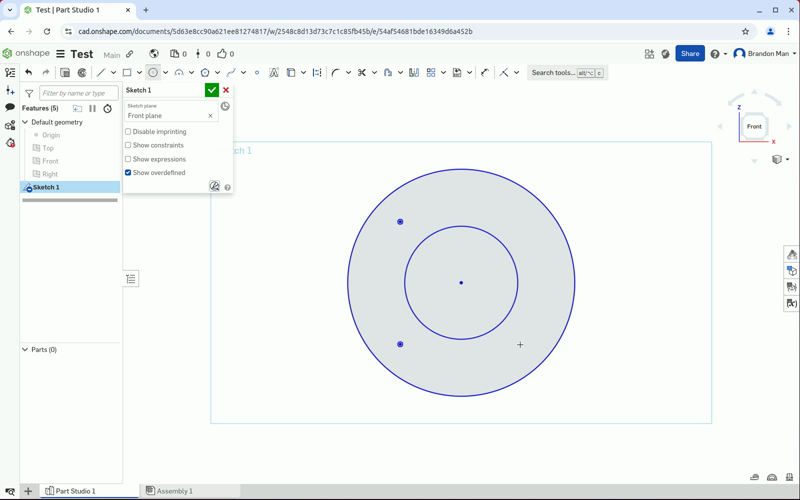
key_up(shift)
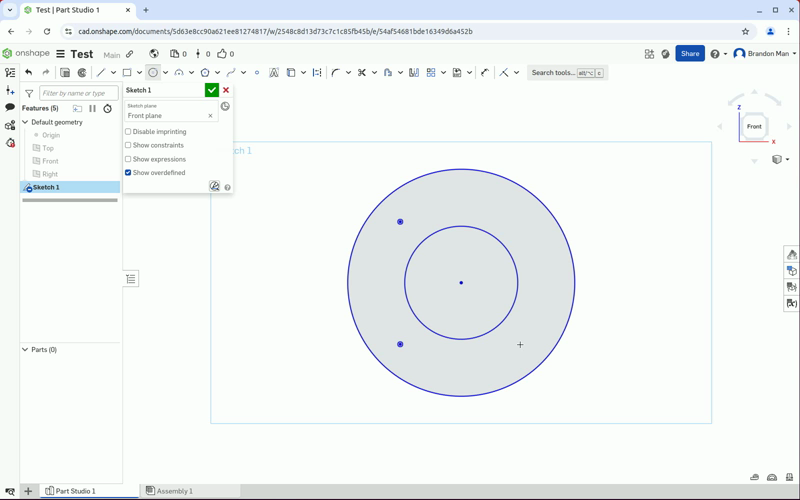
mouse_move(522, 344)
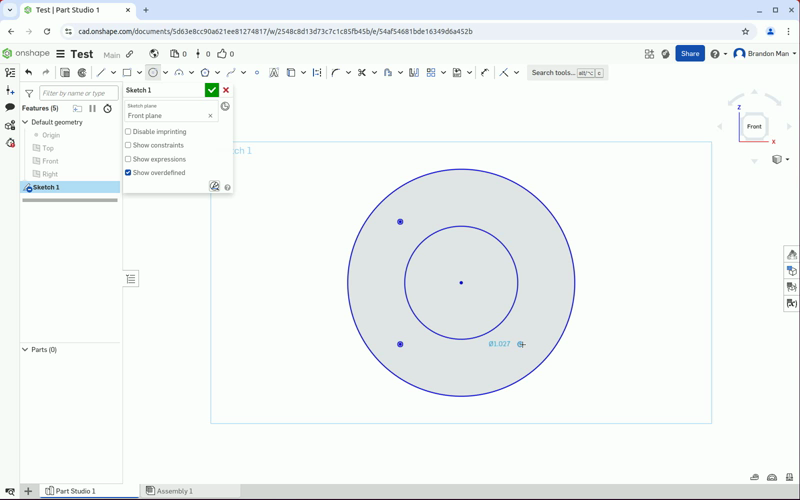
scroll(6)
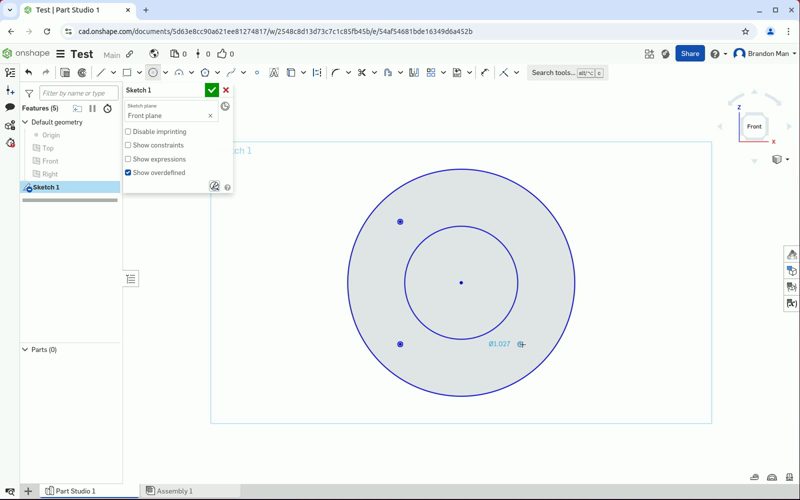
scroll(6)
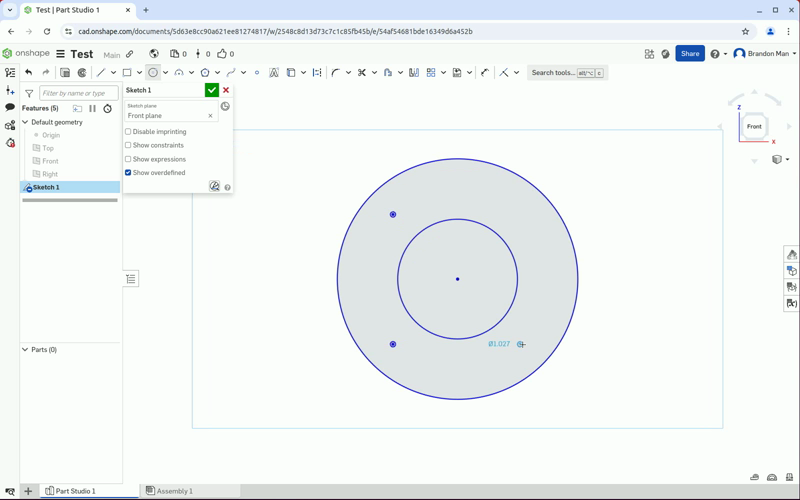
scroll(6)
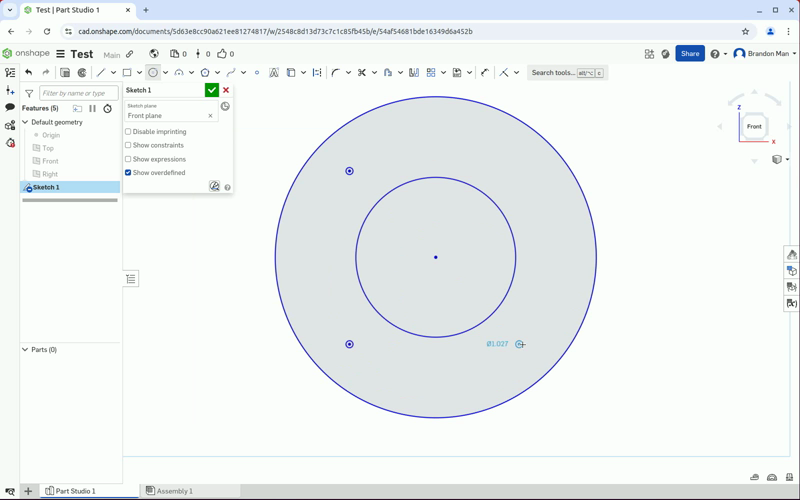
scroll(6)
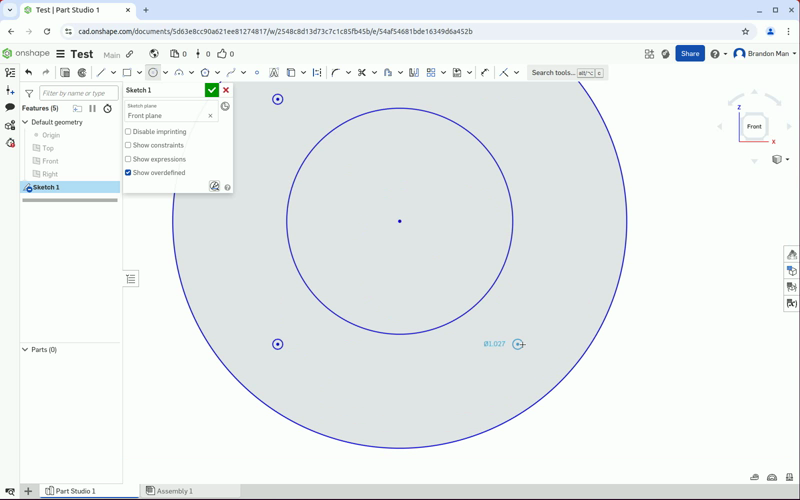
scroll(6)
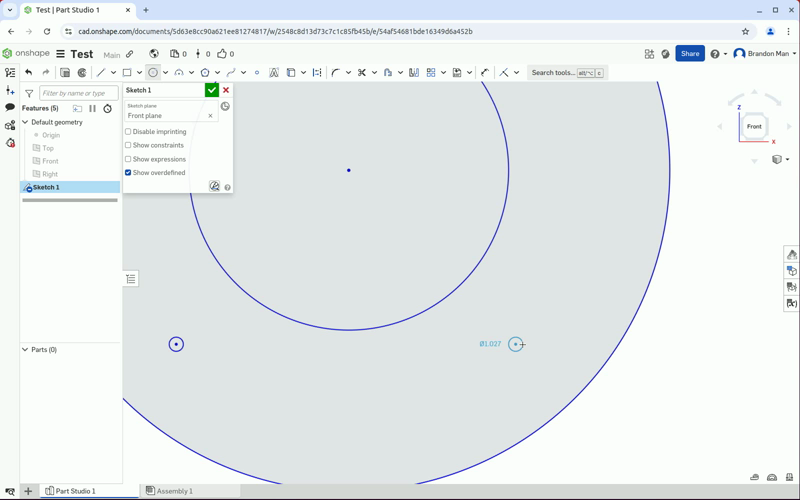
scroll(6)
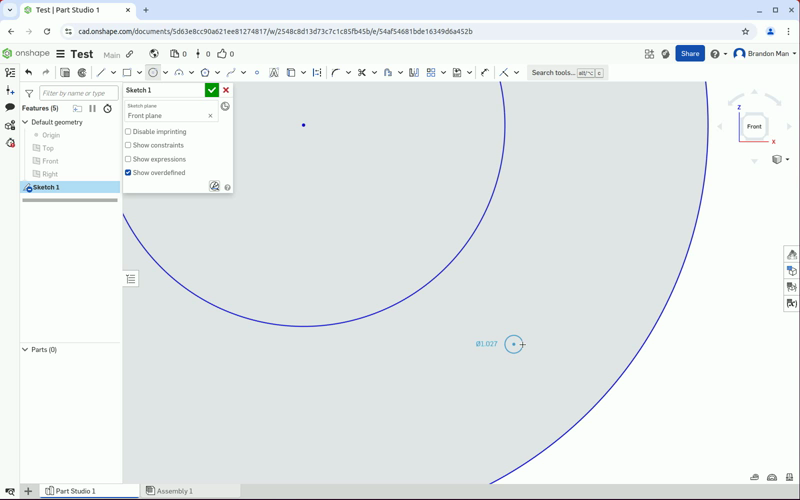
scroll(6)
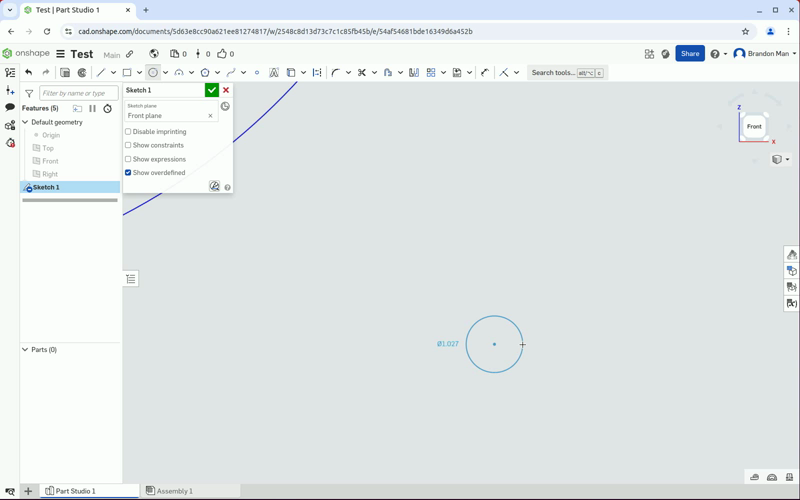
click(522, 344)
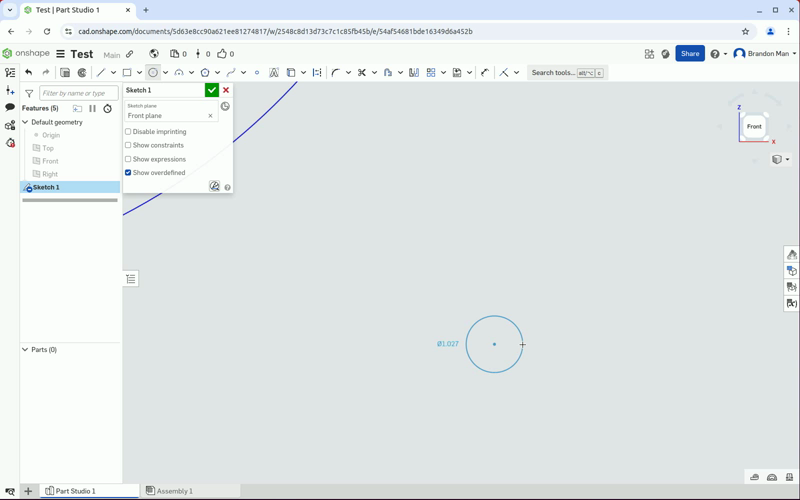
scroll(-6)
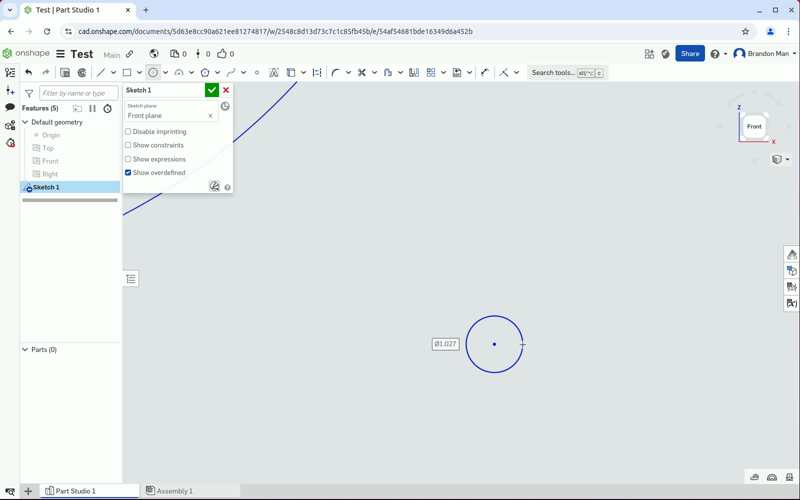
scroll(-6)
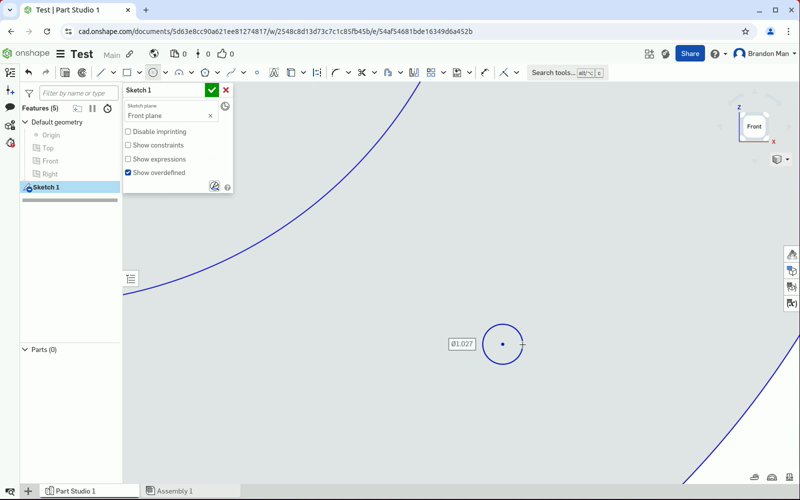
scroll(-6)
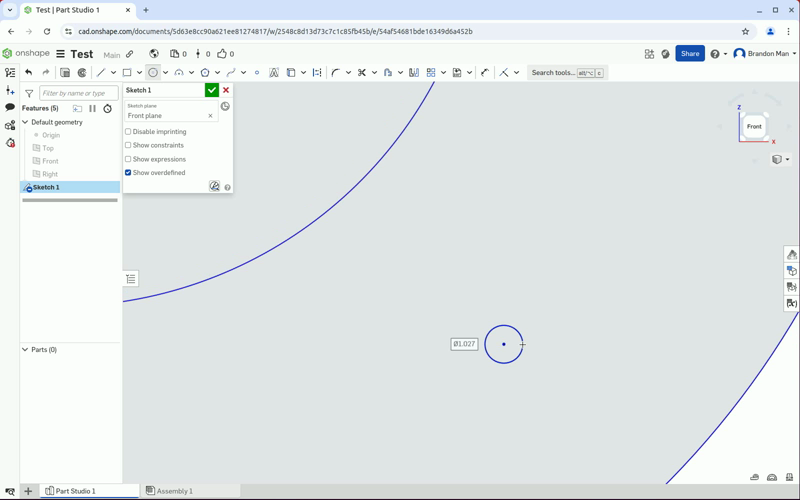
scroll(-6)
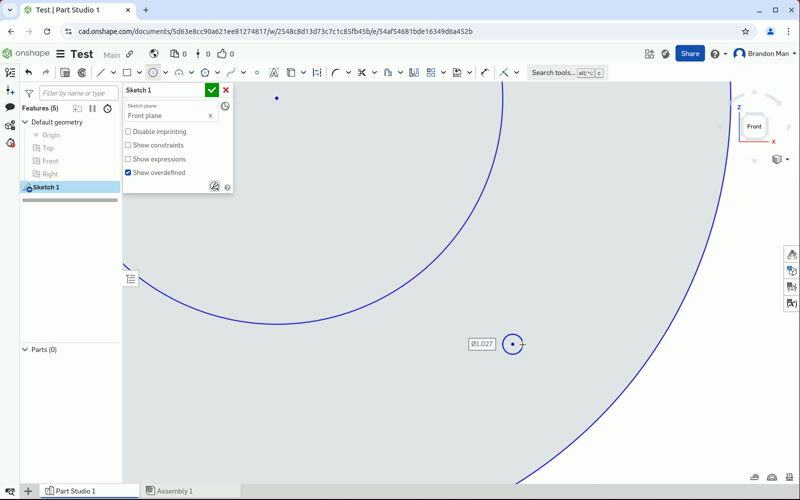
scroll(-6)
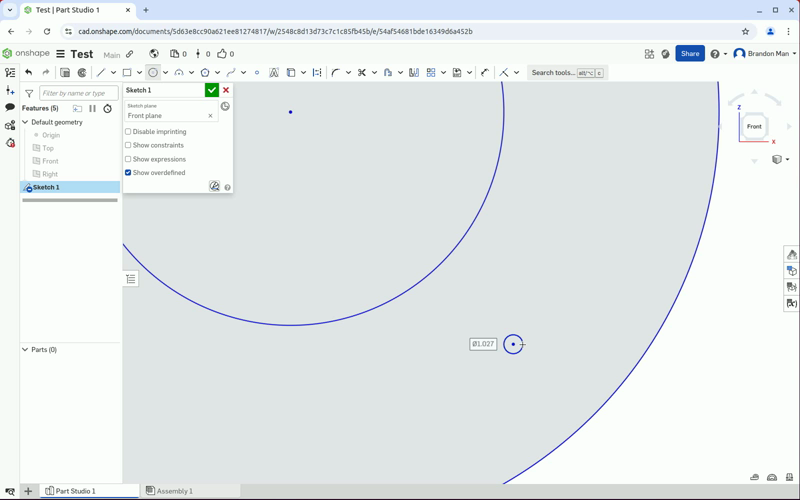
scroll(-6)
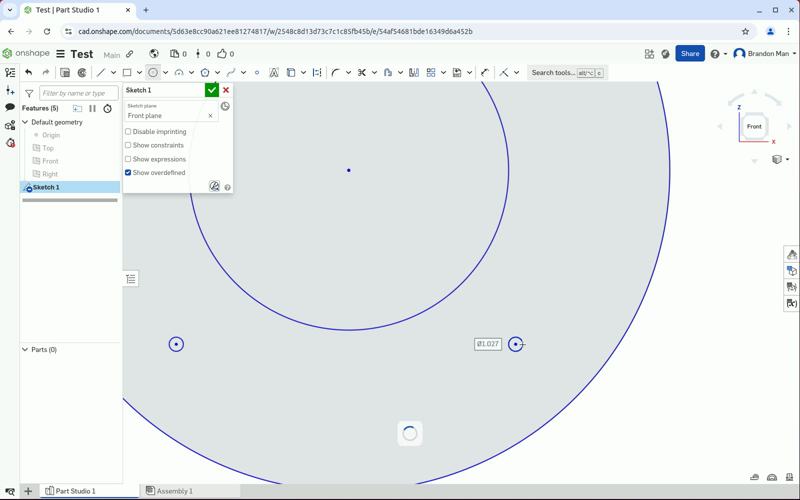
scroll(-6)
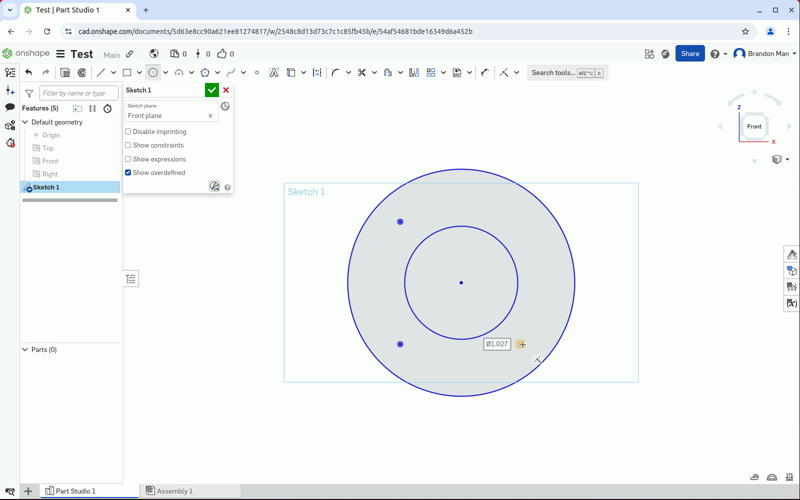
key(esc)
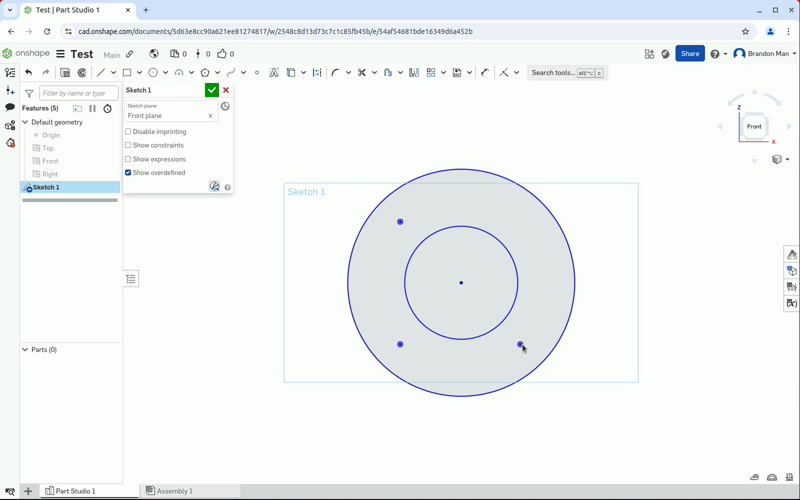
key(c)
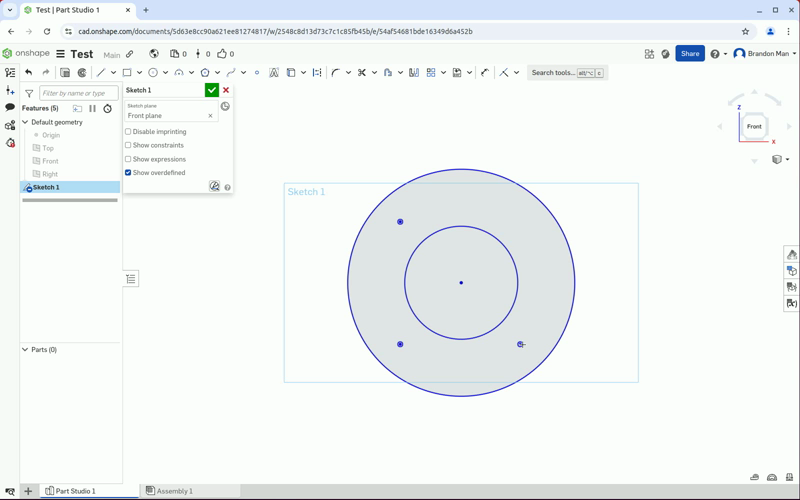
key_down(shift)
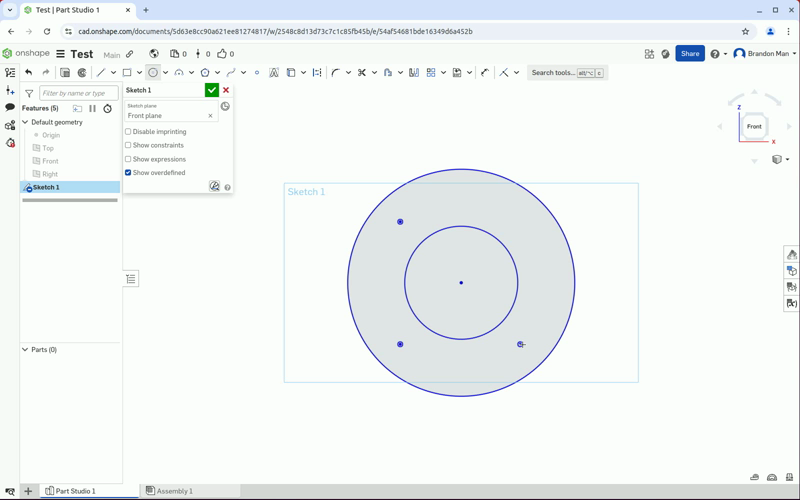
mouse_move(520, 221)
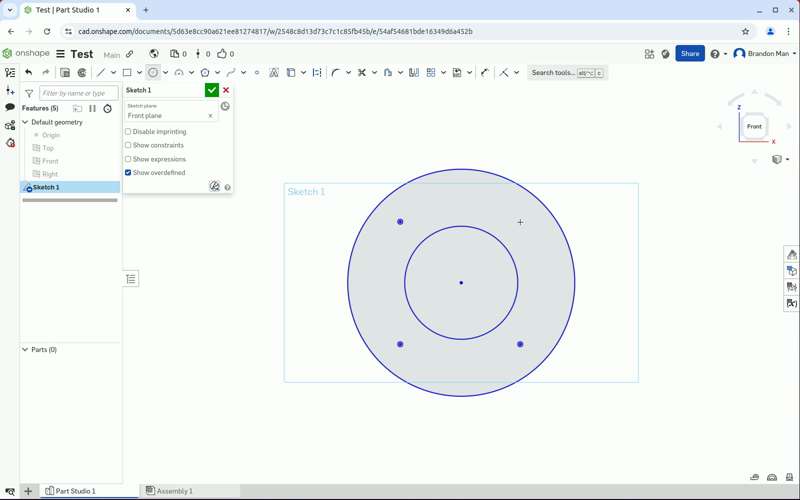
click(520, 221)
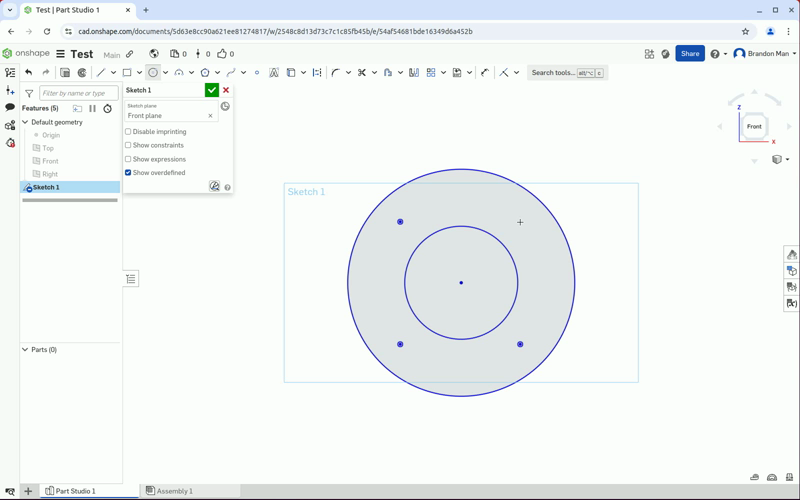
key_up(shift)
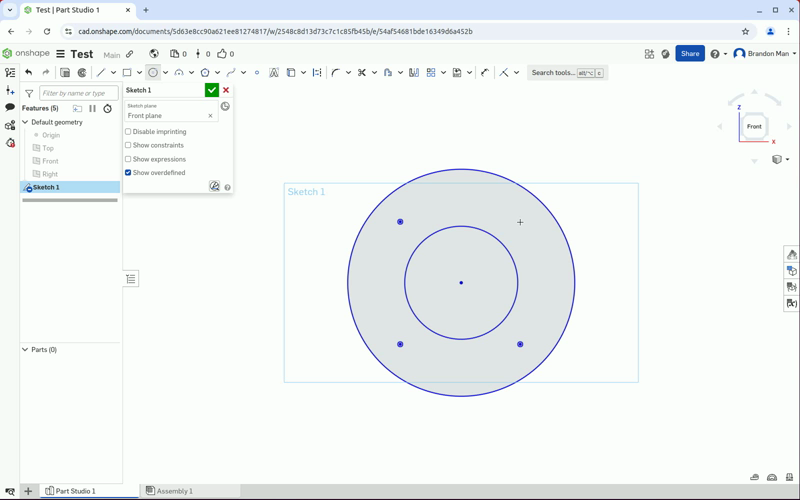
mouse_move(522, 221)
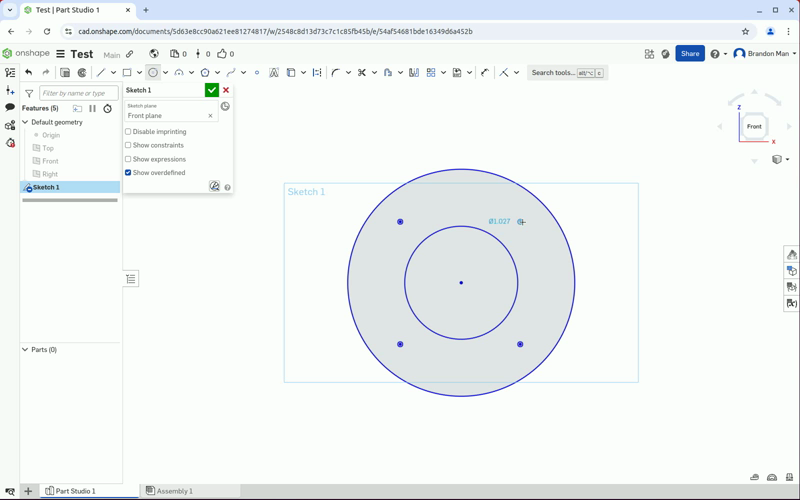
scroll(6)
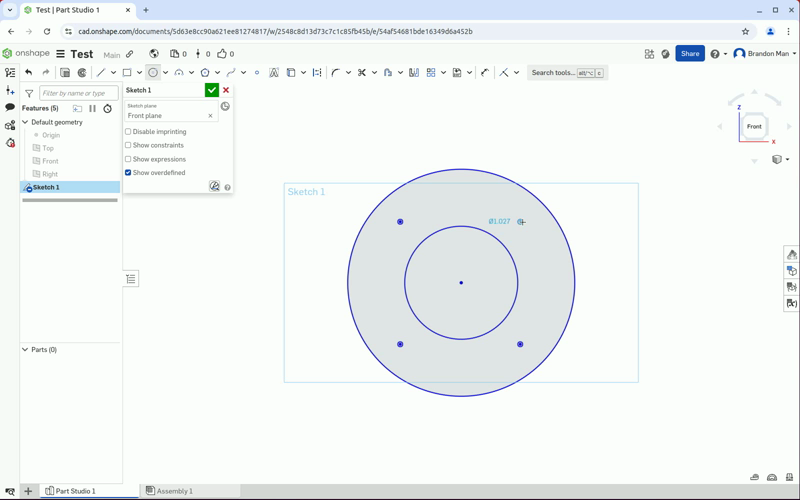
scroll(6)
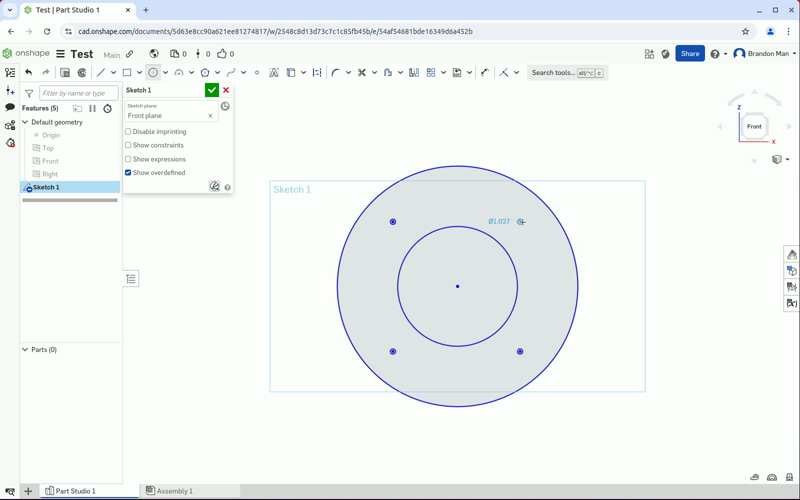
scroll(6)
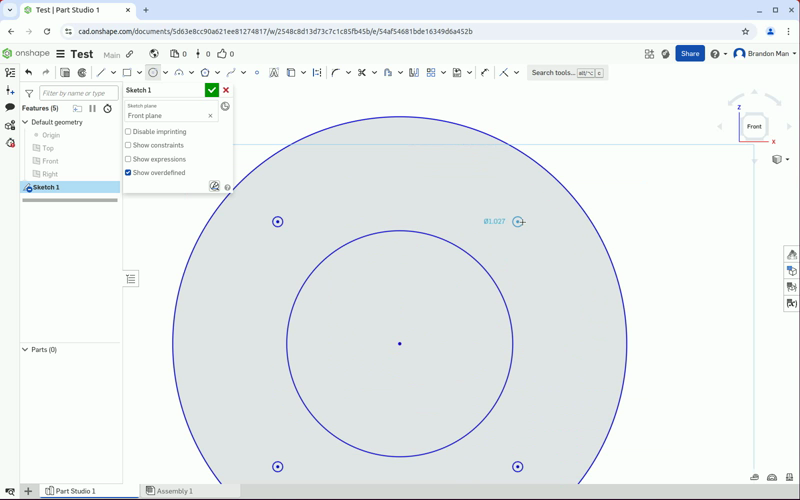
scroll(6)
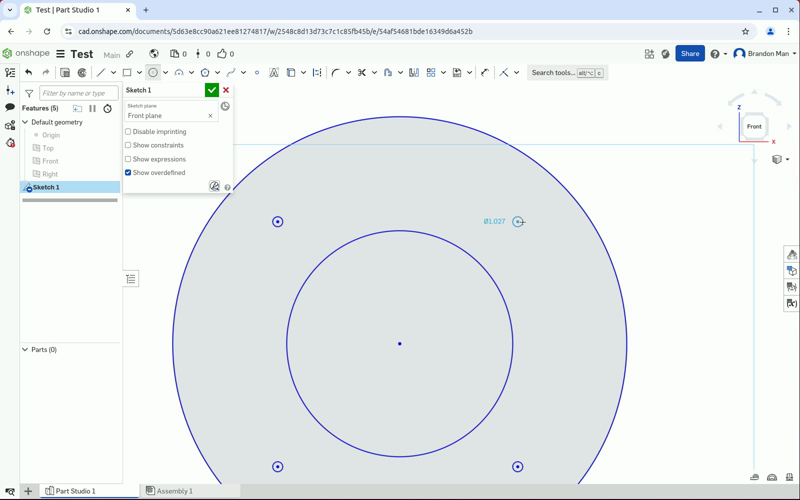
scroll(6)
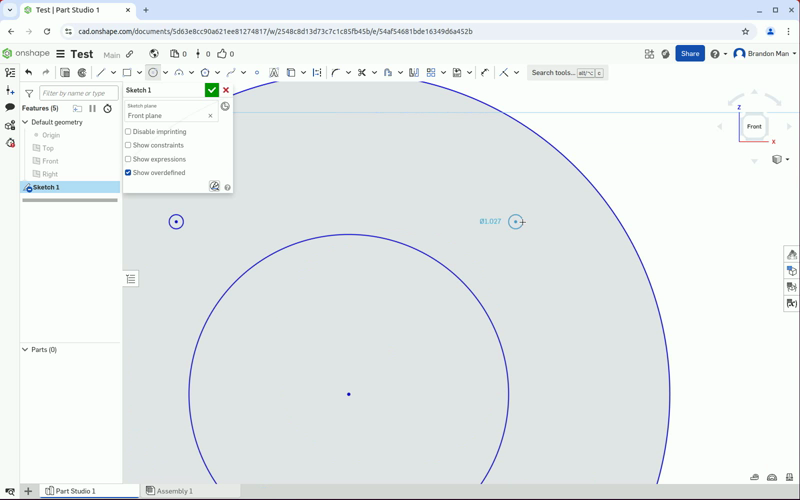
scroll(6)
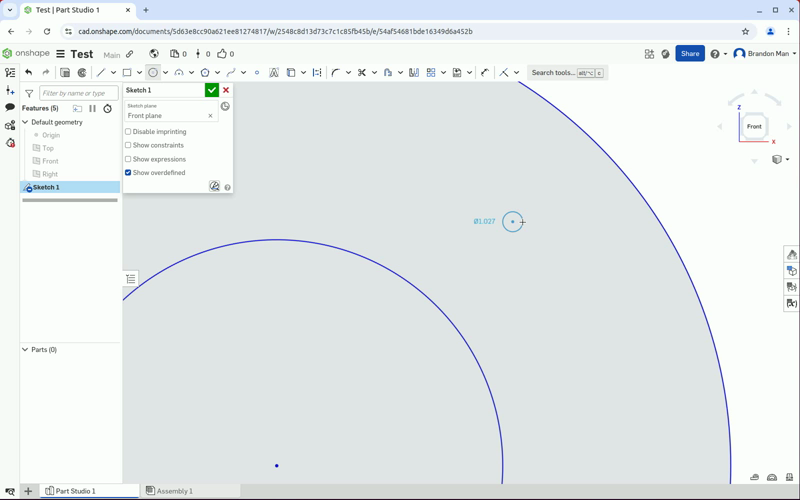
scroll(6)
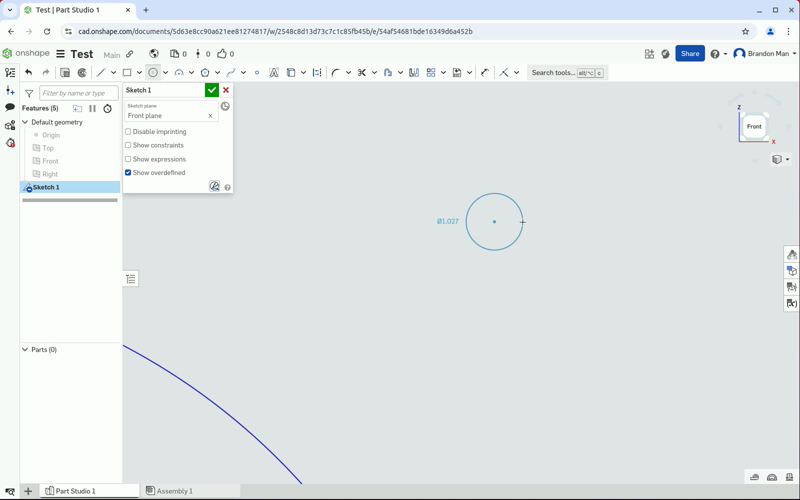
click(522, 221)
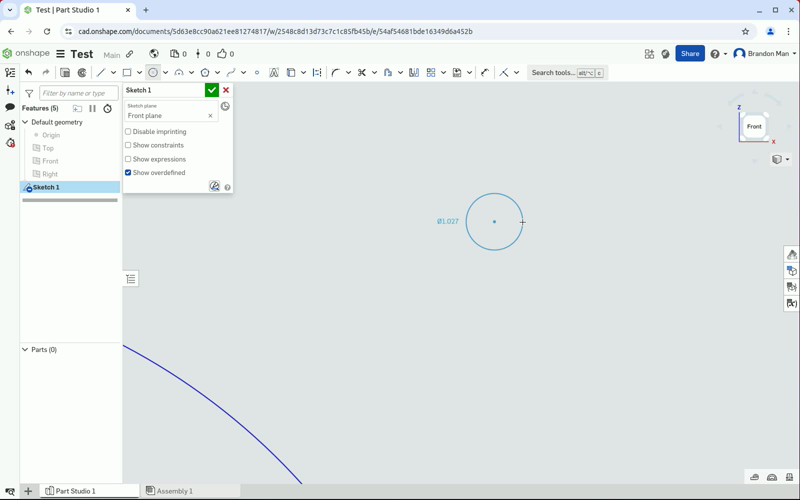
scroll(-6)
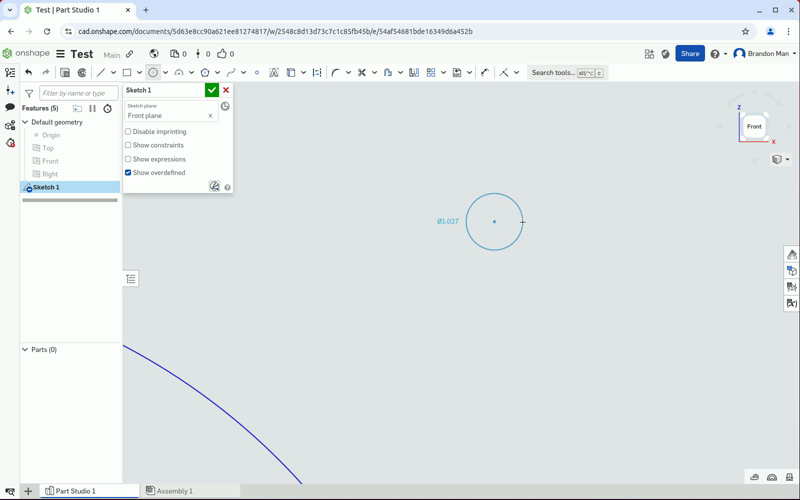
scroll(-6)
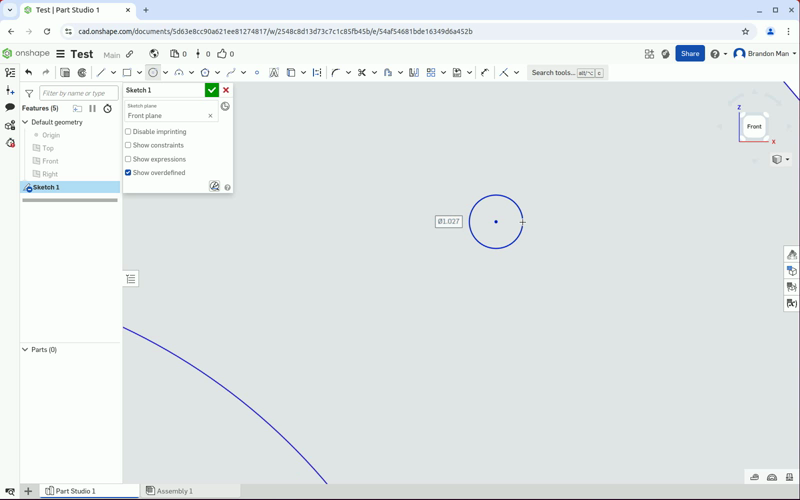
scroll(-6)
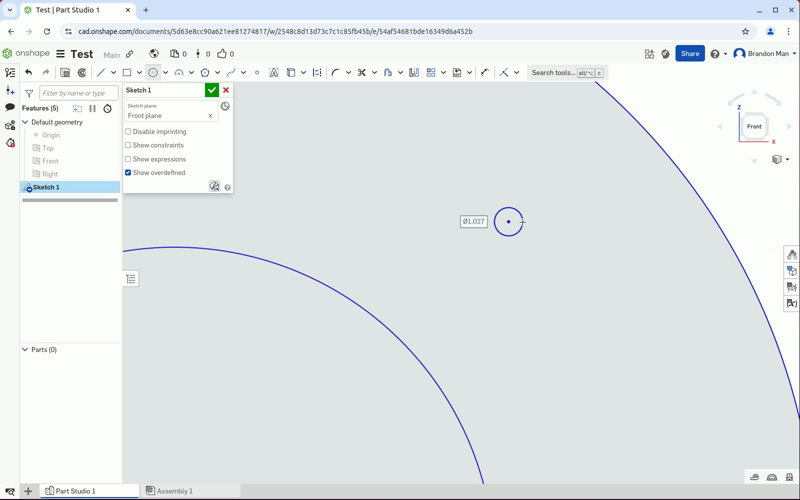
scroll(-6)
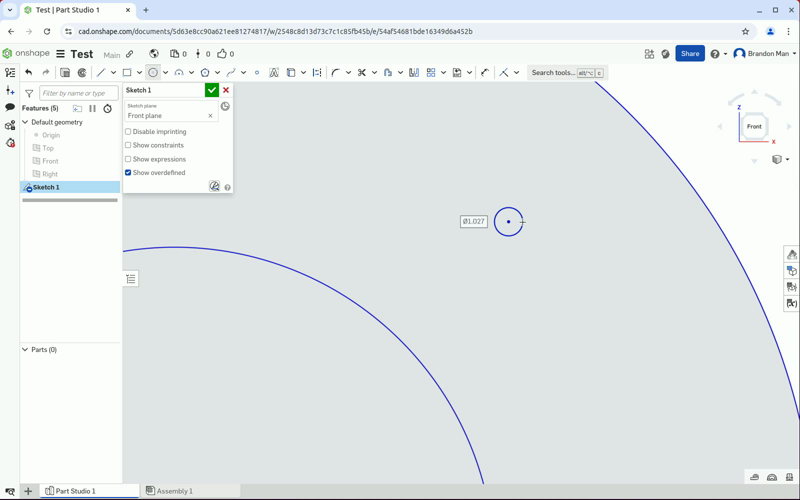
scroll(-6)
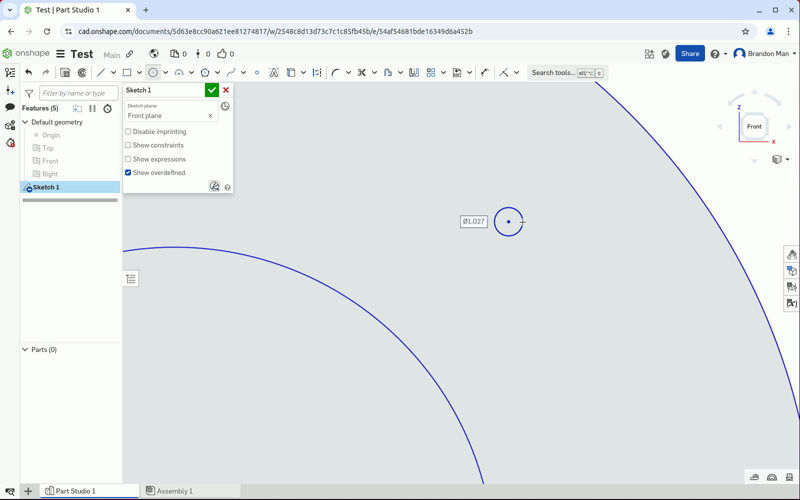
scroll(-6)
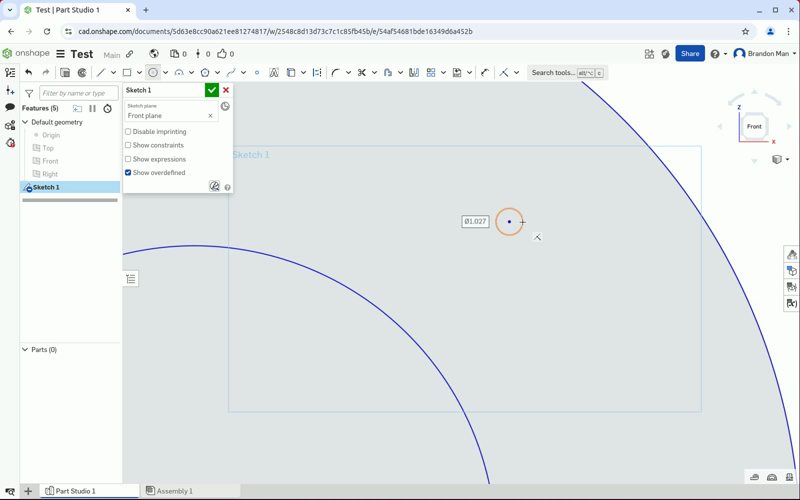
scroll(-6)
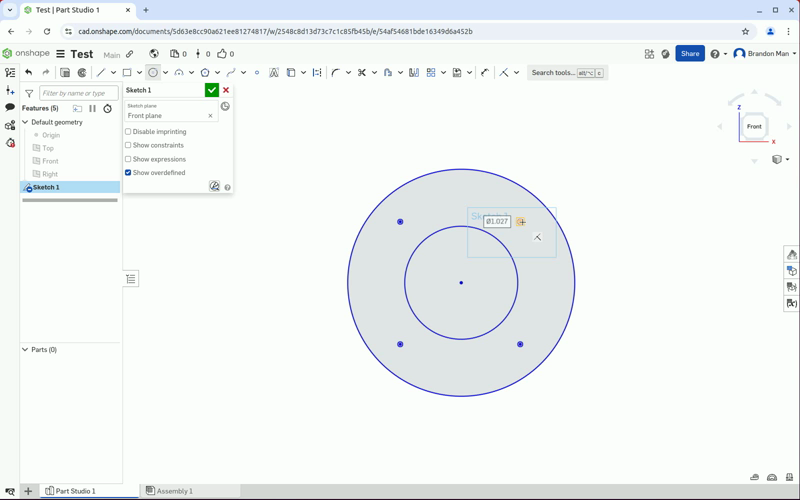
key(esc)
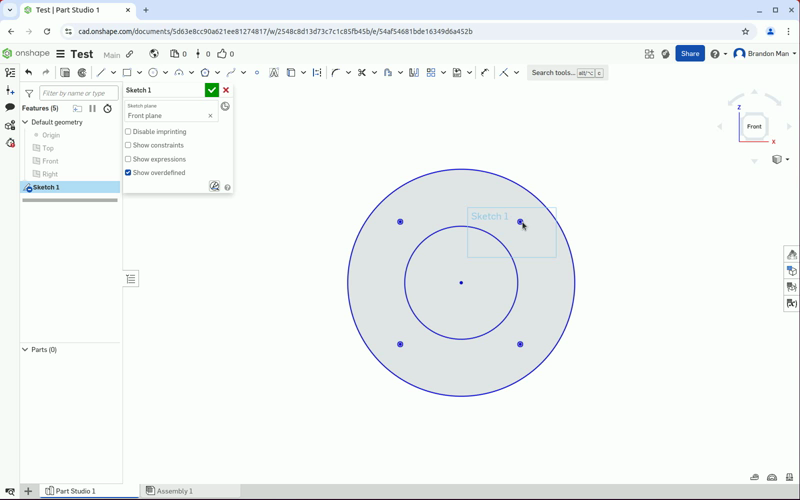
mouse_move(382, 289)
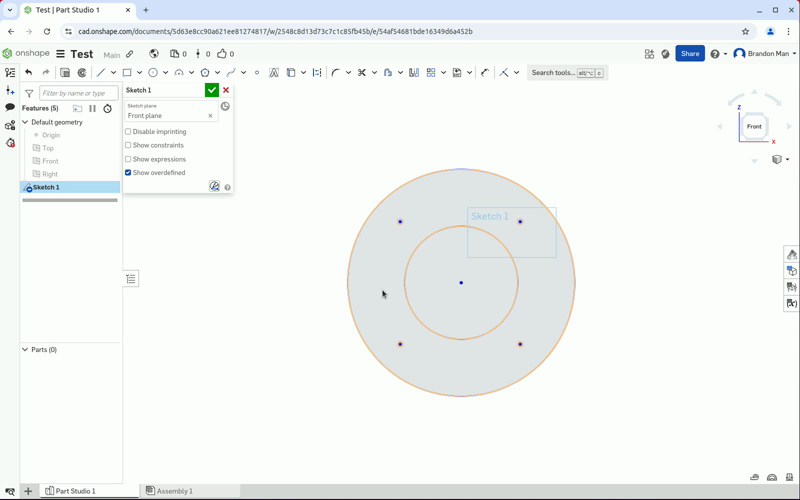
click(382, 289)
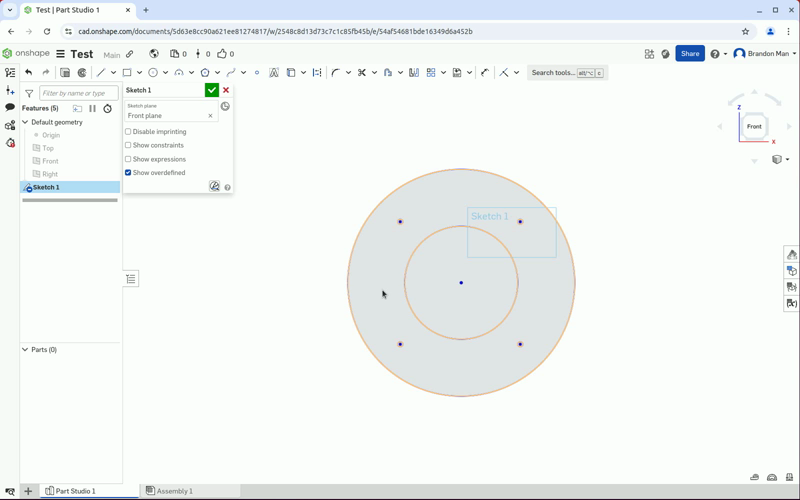
mouse_move(73, 352)
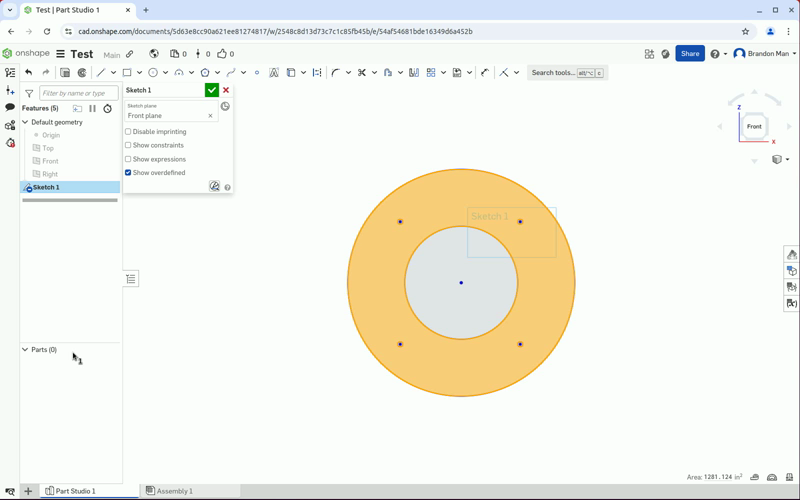
key(shift+y)
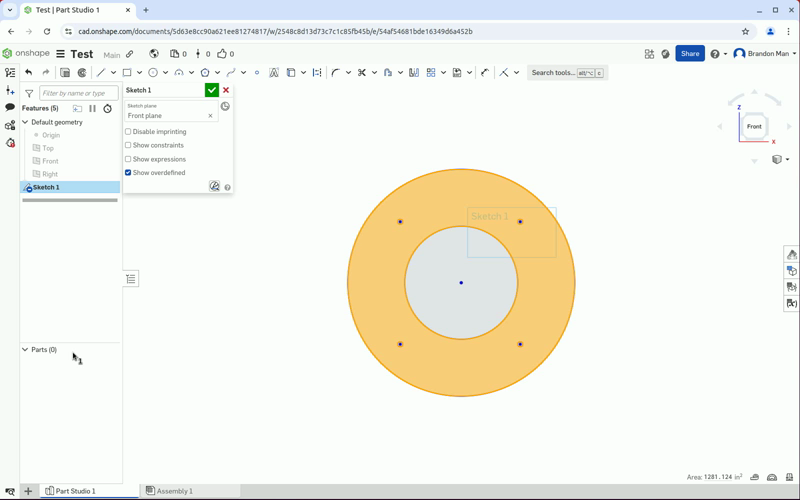
key(shift+e)
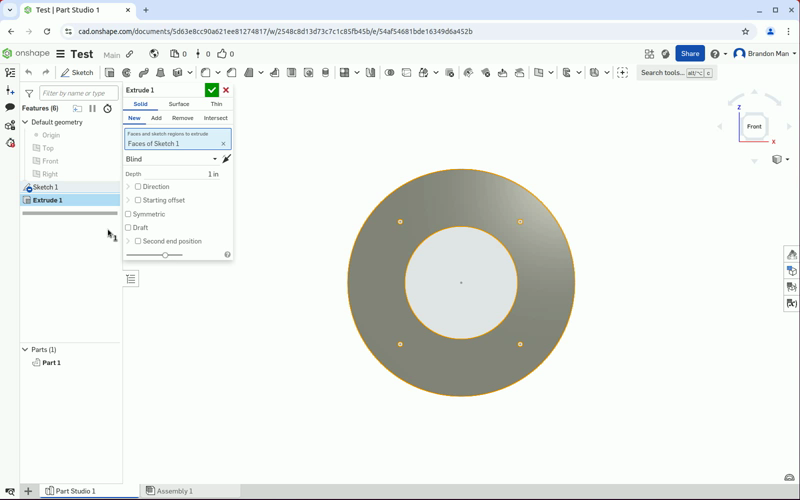
mouse_move(143, 106)
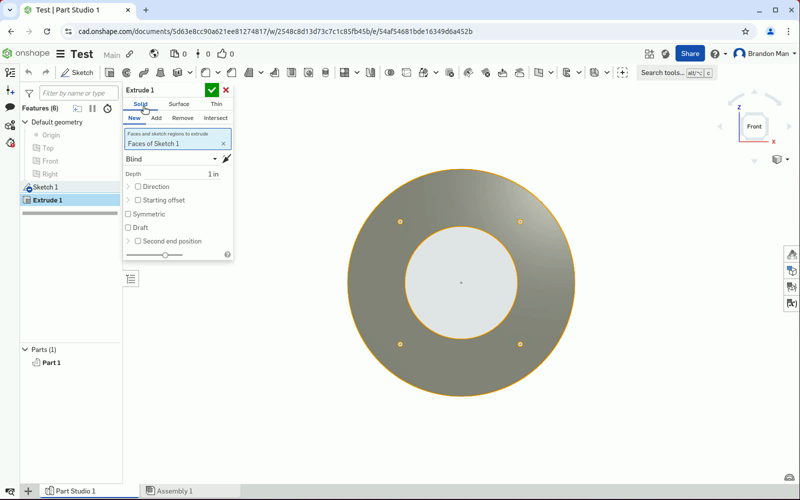
click(143, 106)
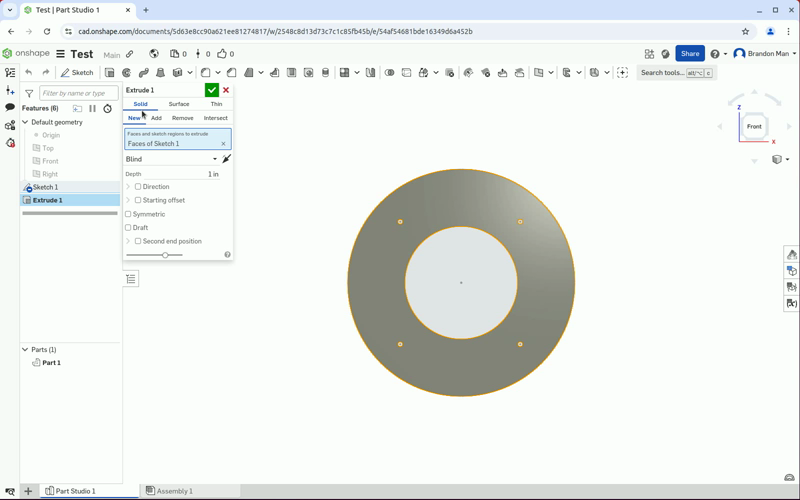
mouse_move(137, 120)
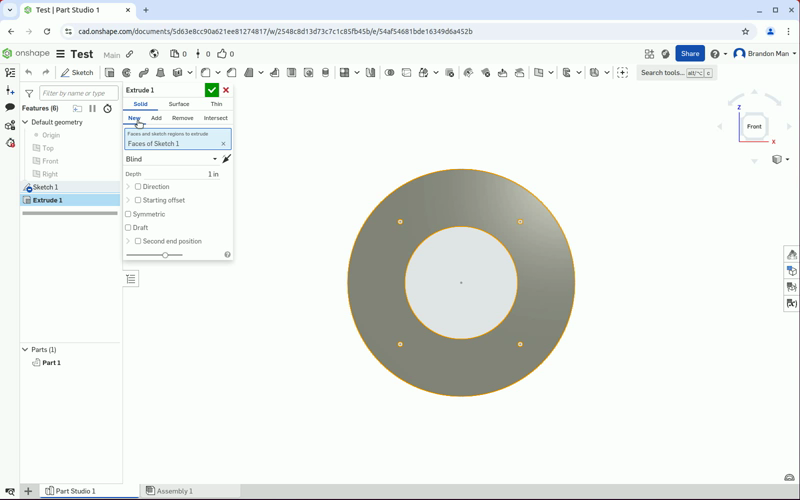
click(137, 120)
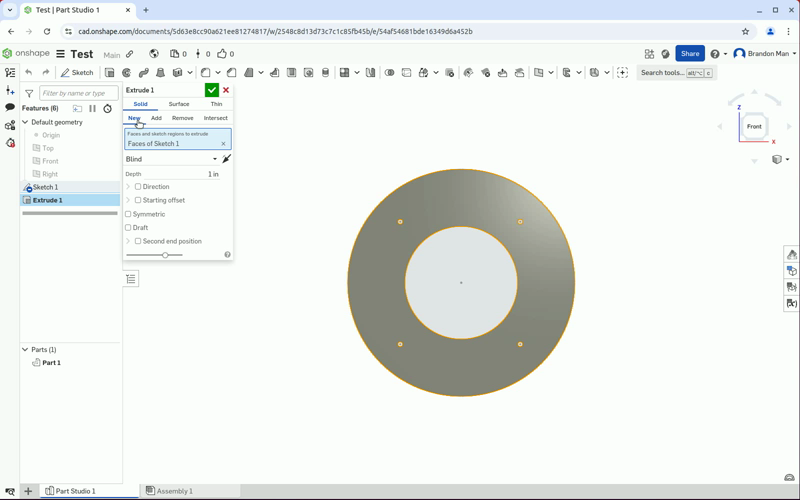
key(tab, 4)
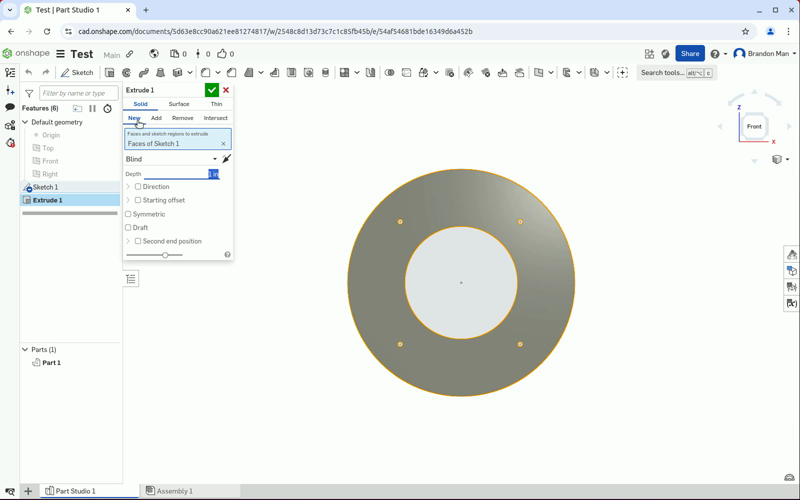
text(6.258)
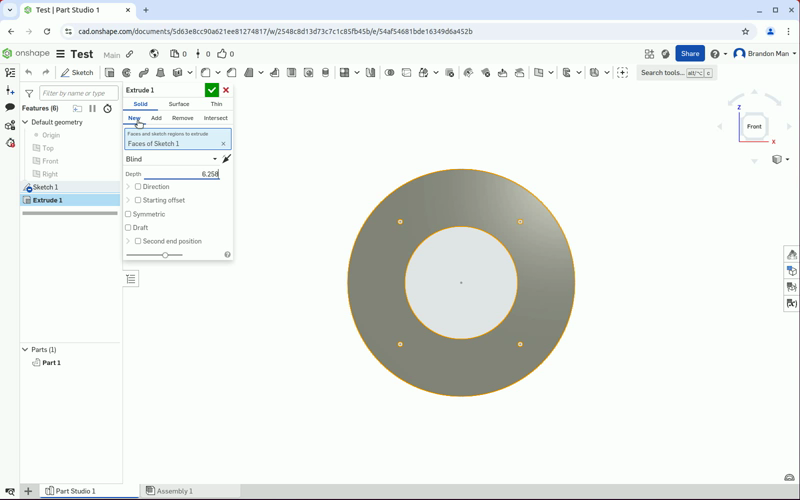
key(enter)
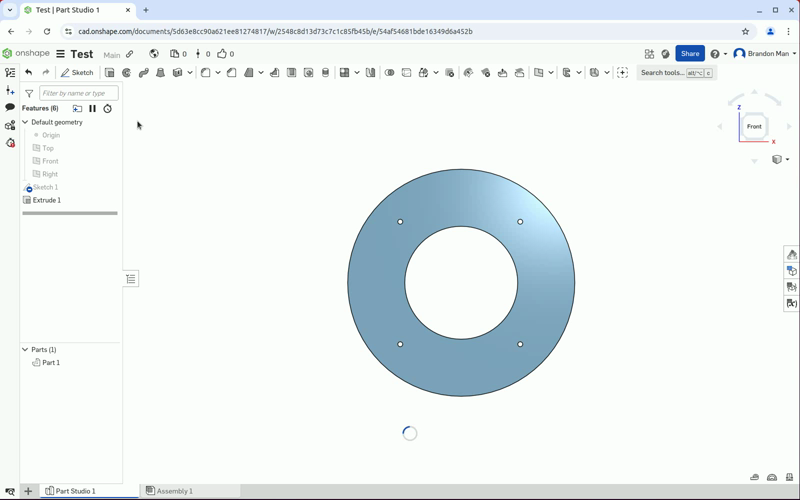
key(shift+h)
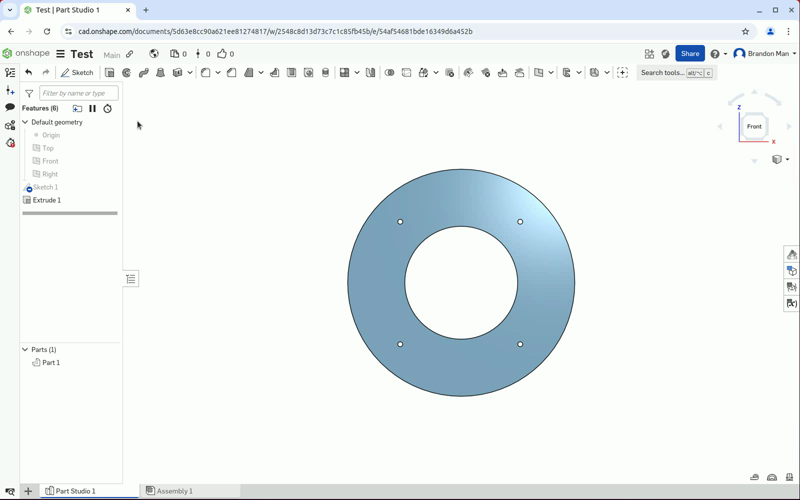
key(shift+h)
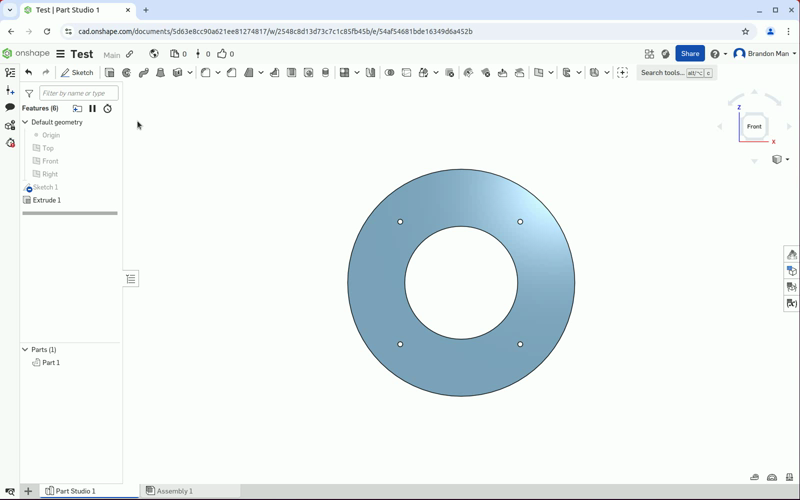
mouse_move(73, 189)
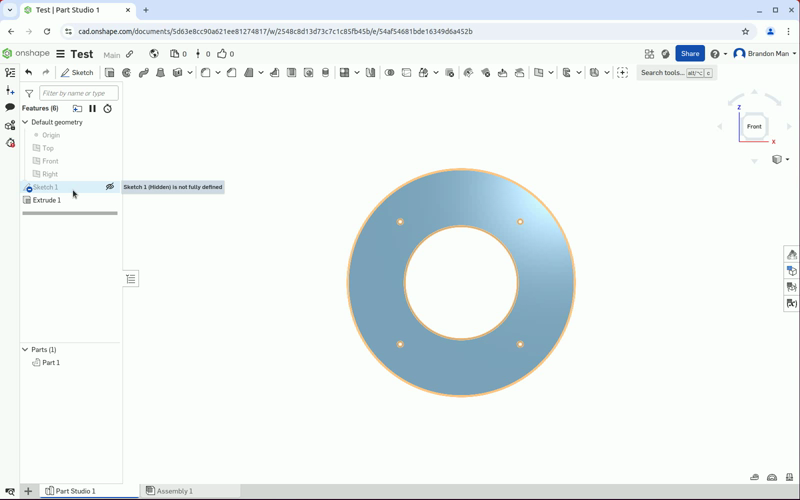
click(73, 189)
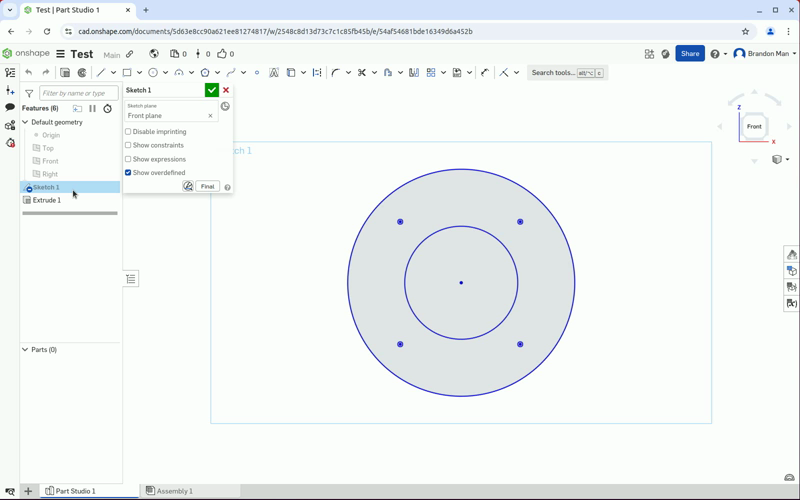
mouse_move(229, 92)
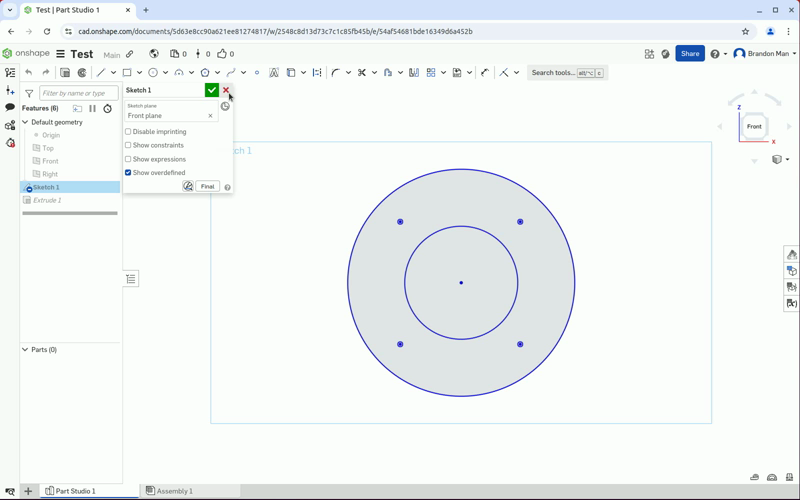
click(229, 92)
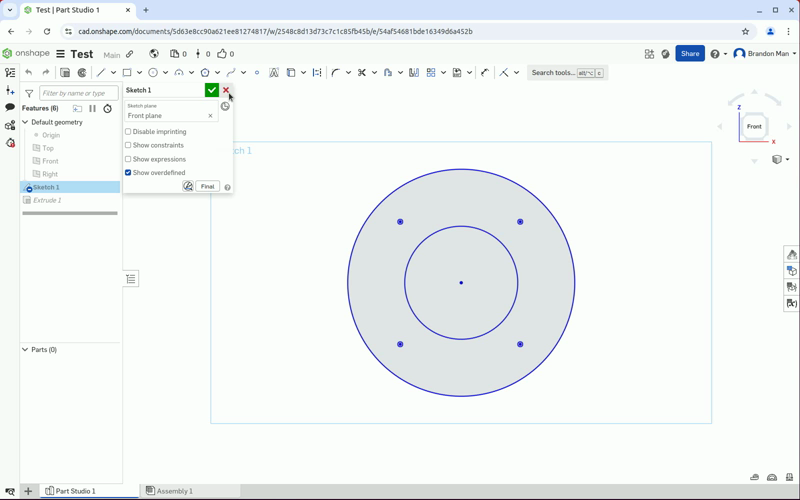
key(shift+s)
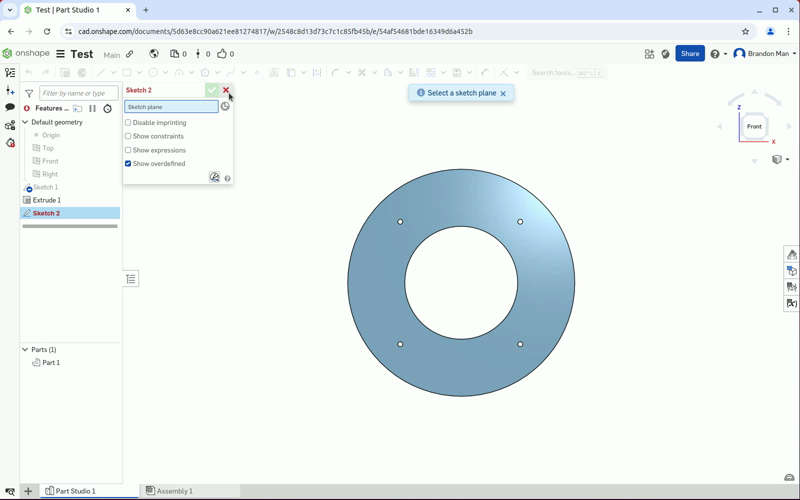
mouse_move(73, 163)
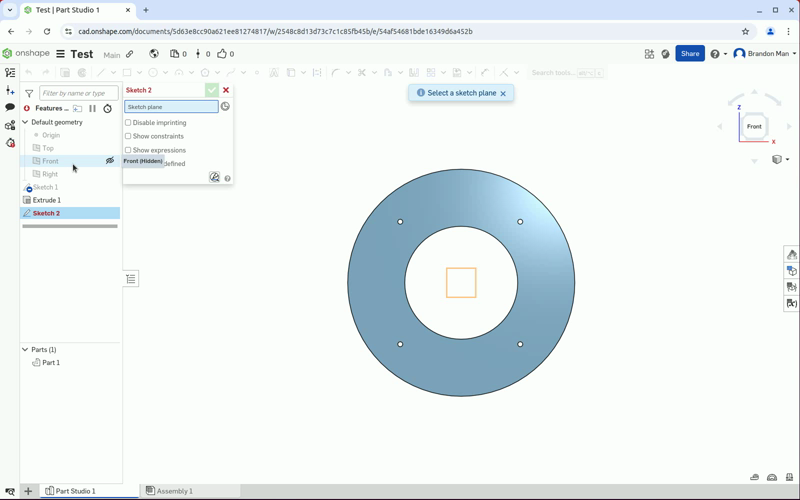
click(73, 163)
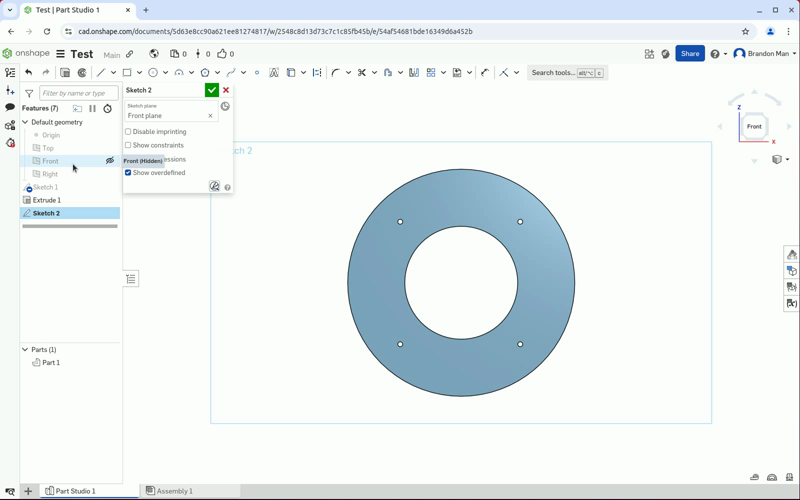
mouse_move(73, 352)
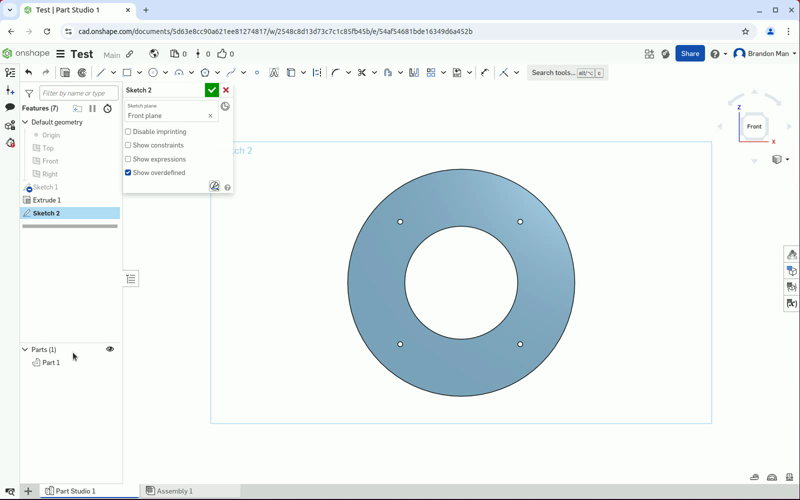
key(y)
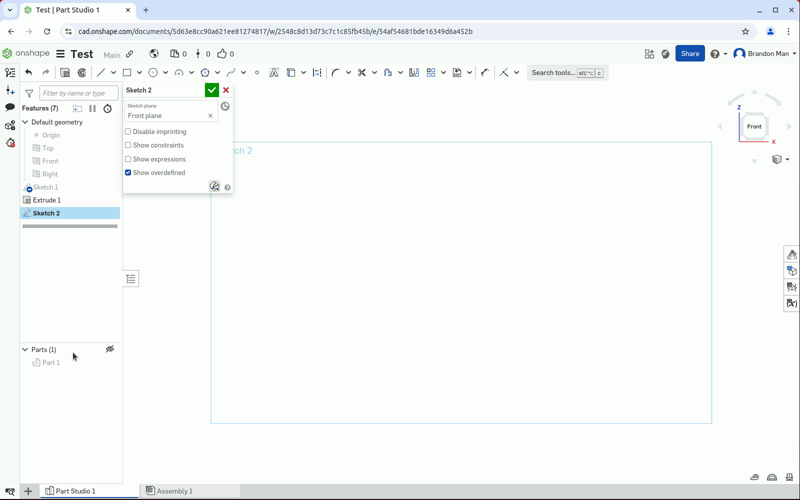
key(c)
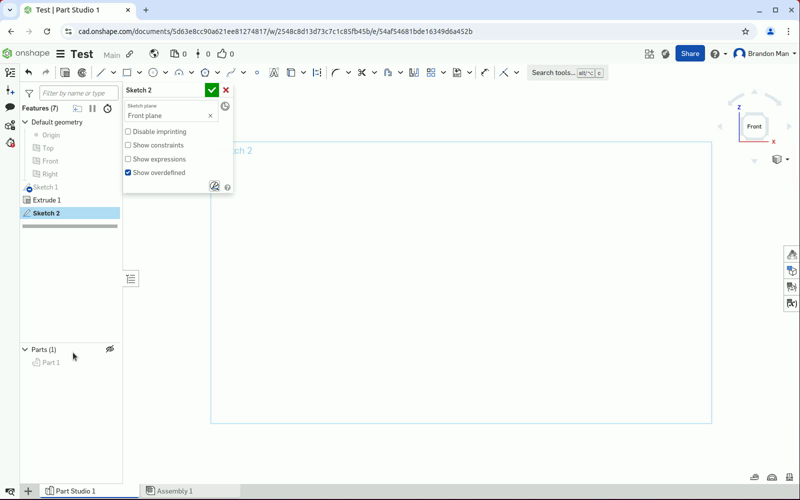
key_down(shift)
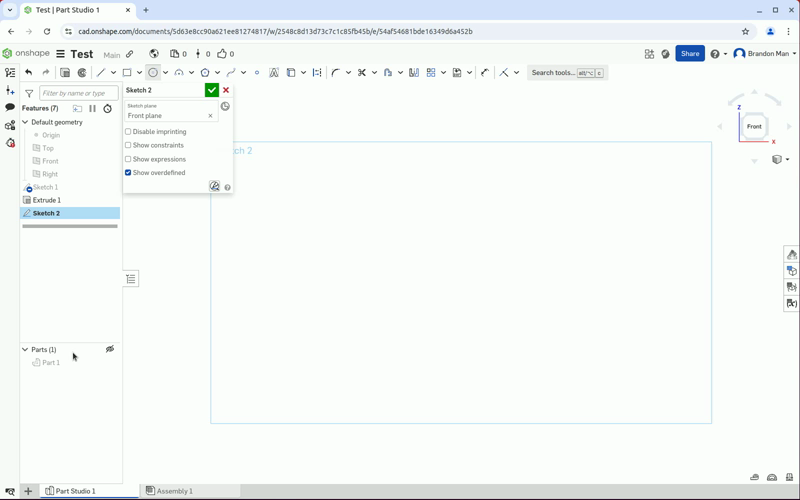
mouse_move(461, 282)
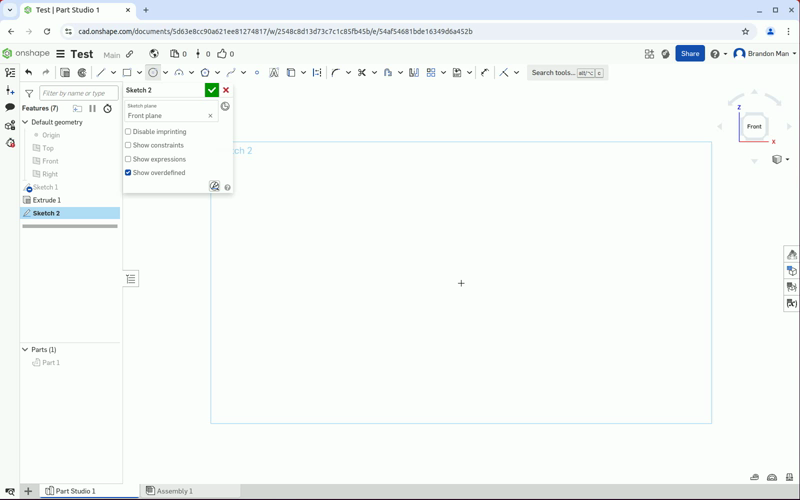
click(461, 282)
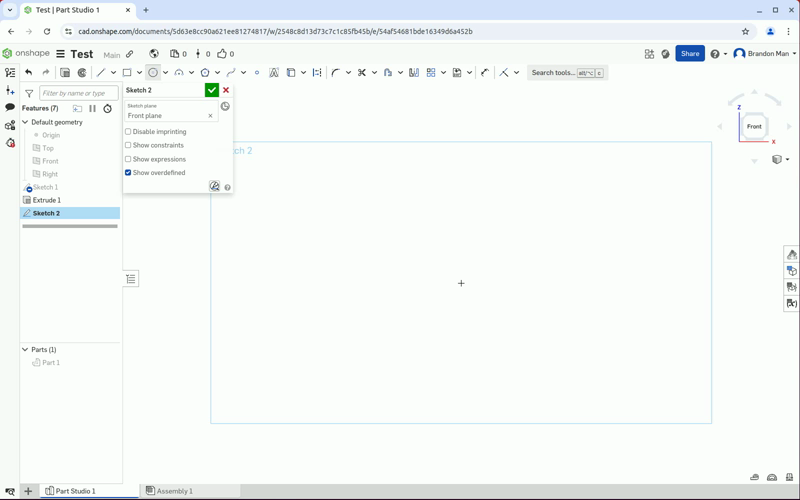
key_up(shift)
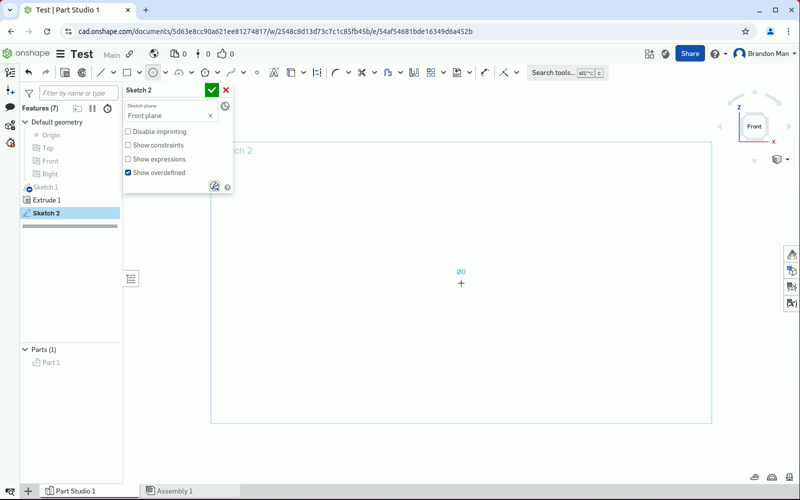
mouse_move(518, 282)
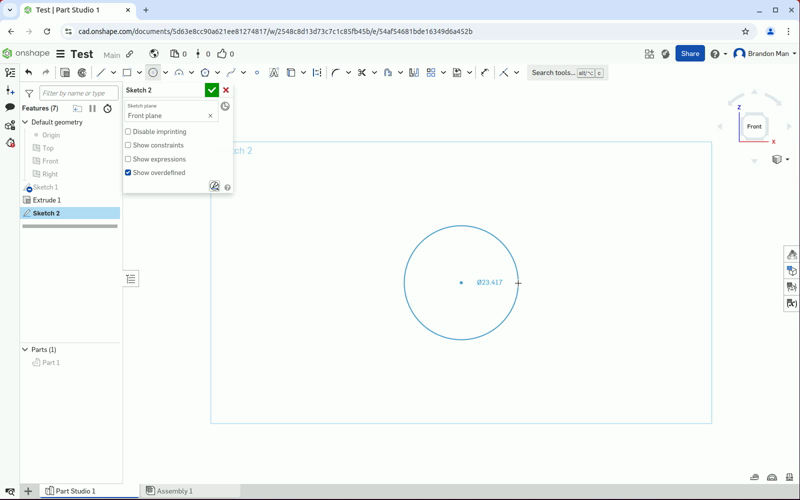
click(518, 282)
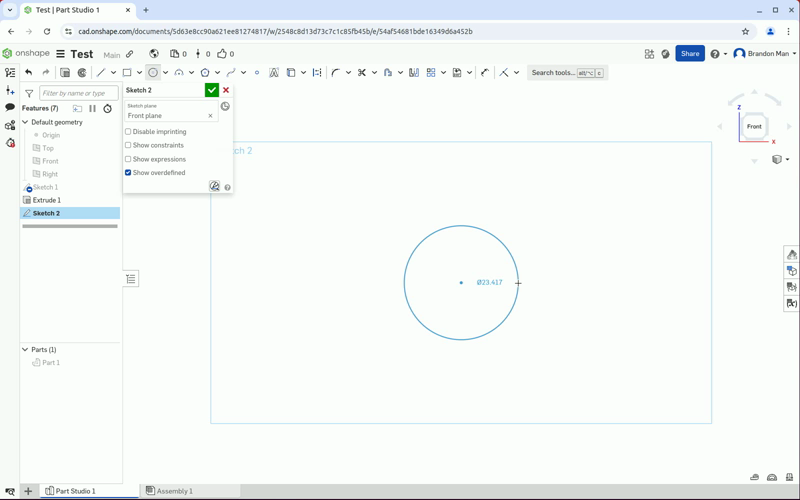
key(esc)
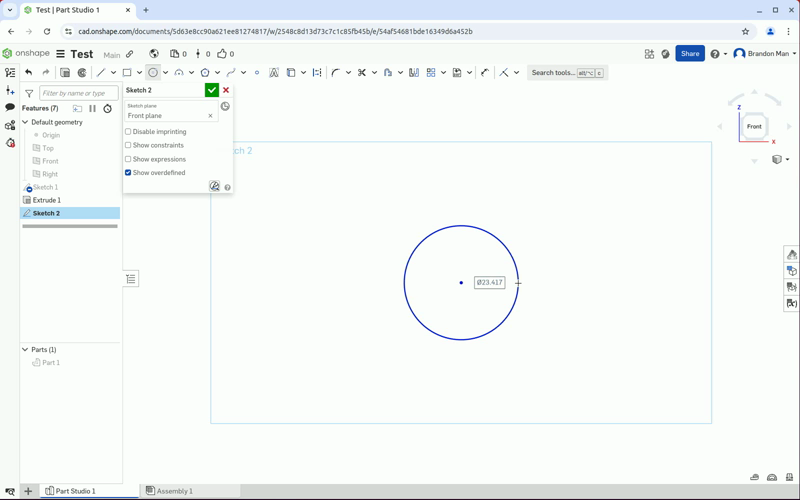
key(c)
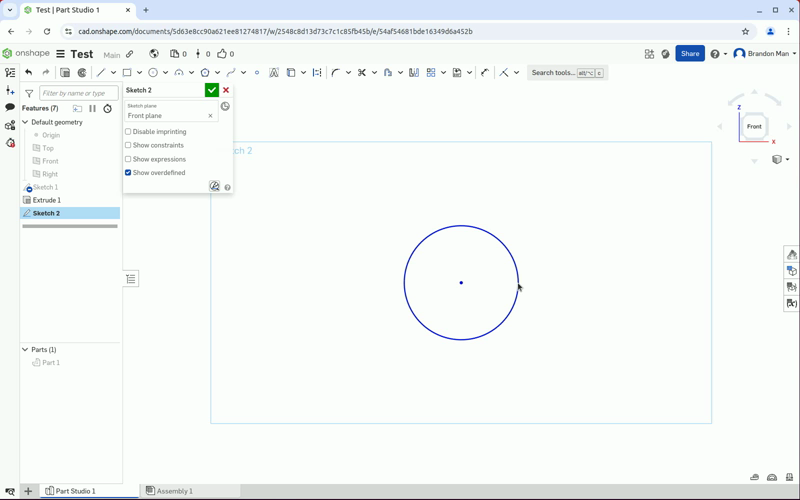
key_down(shift)
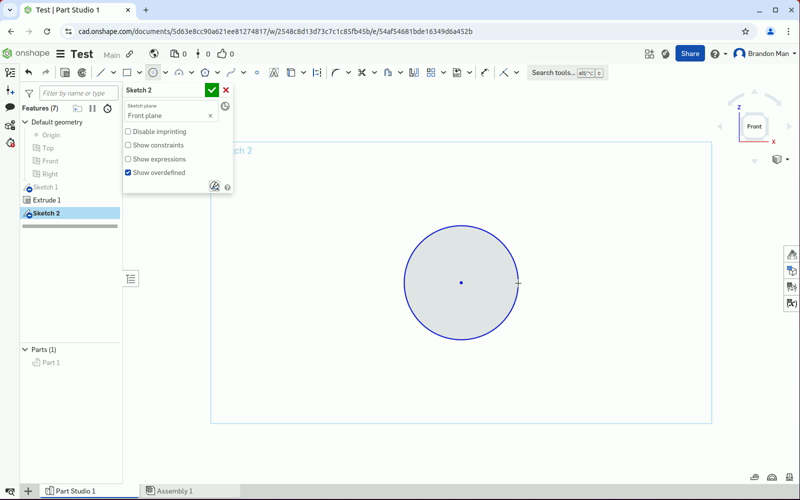
mouse_move(461, 282)
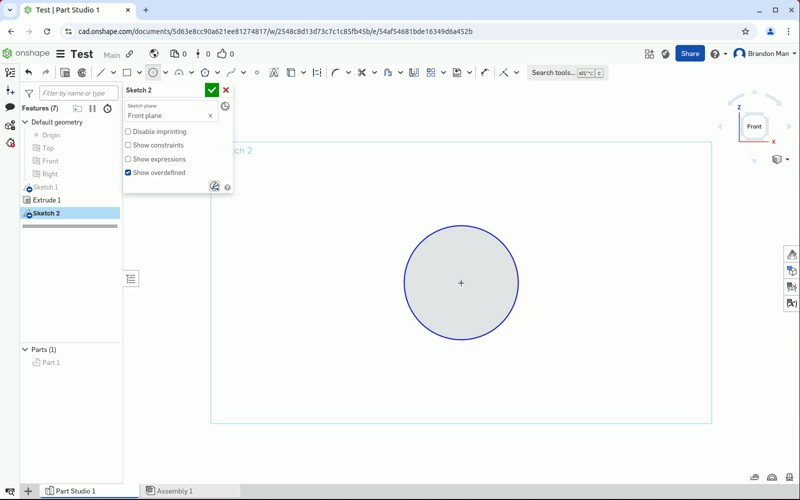
click(461, 282)
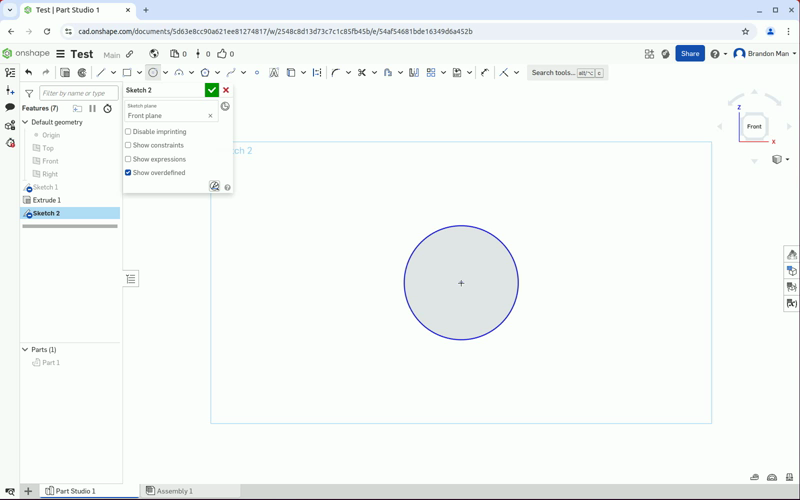
key_up(shift)
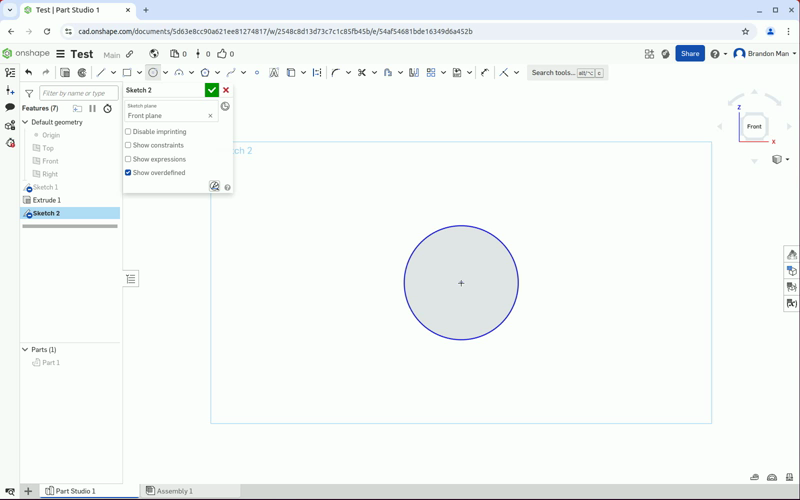
mouse_move(492, 282)
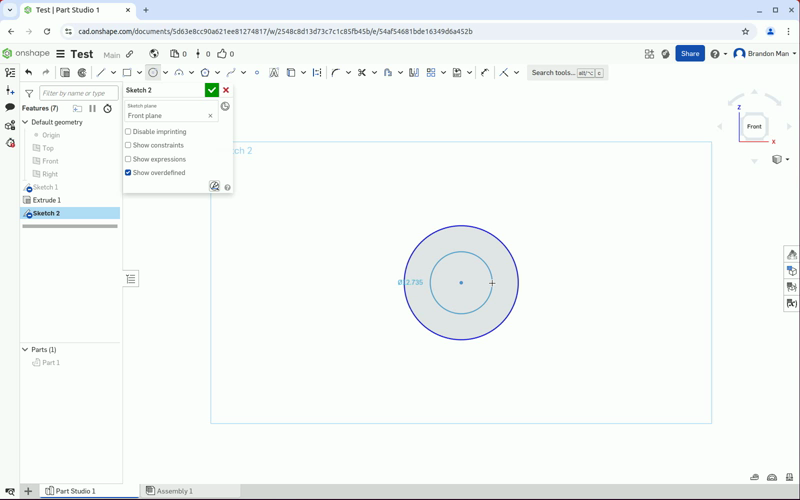
click(492, 282)
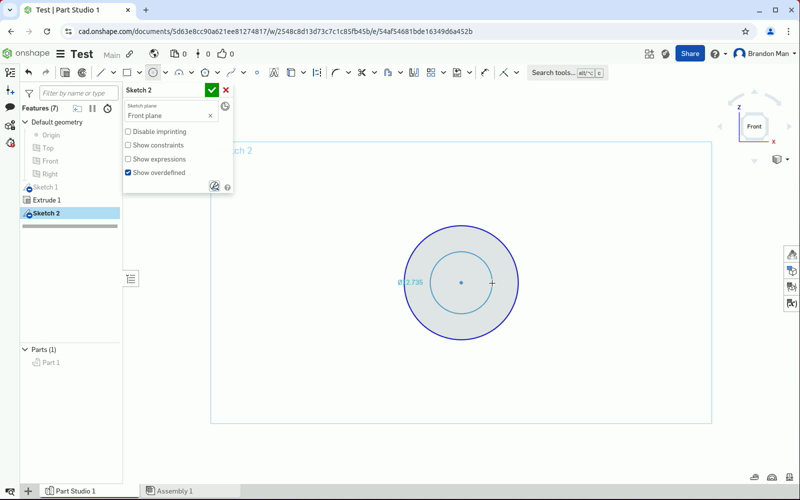
key(esc)
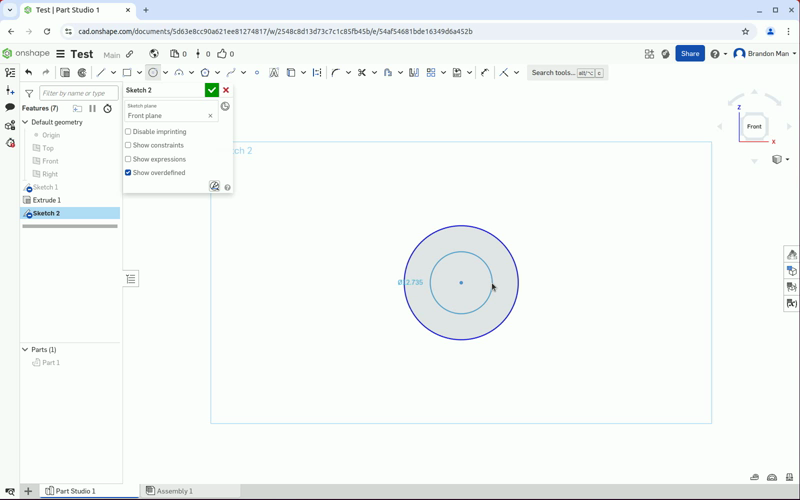
mouse_move(509, 267)
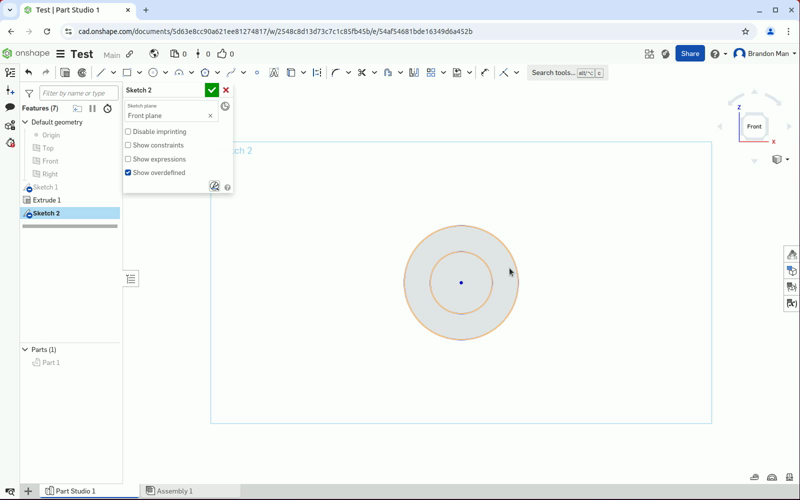
click(509, 267)
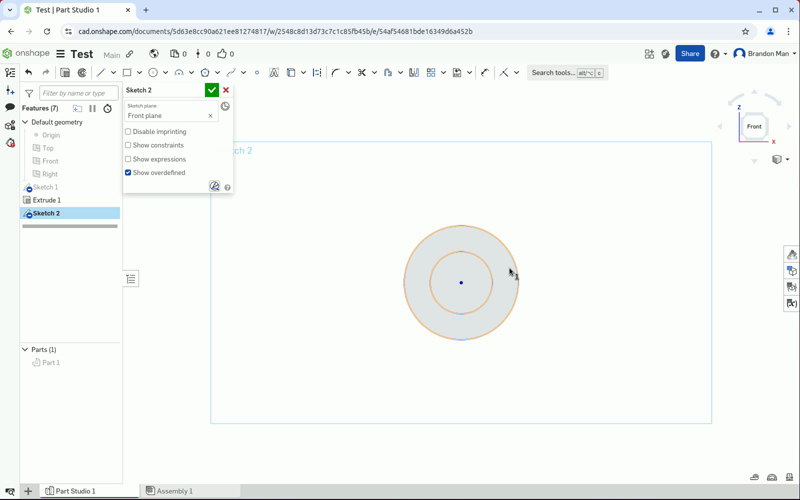
mouse_move(73, 352)
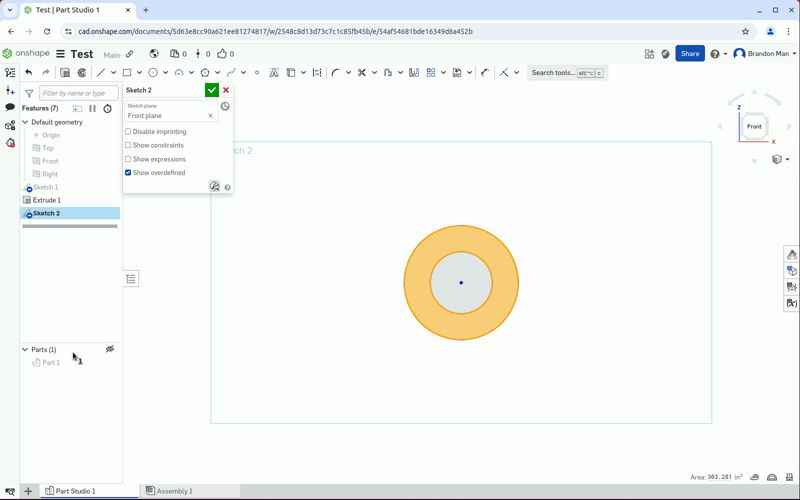
key(shift+y)
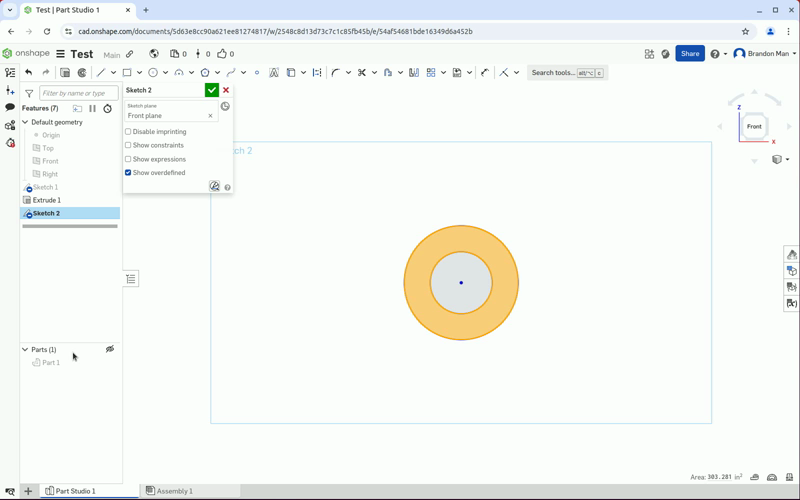
key(shift+e)
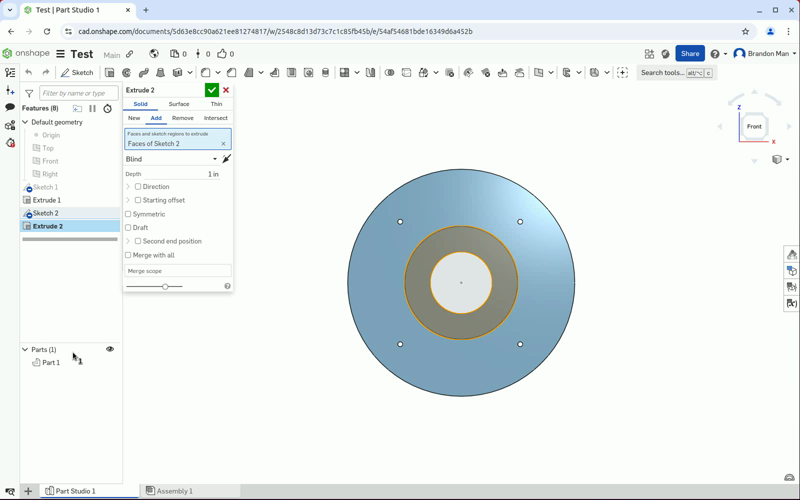
mouse_move(143, 106)
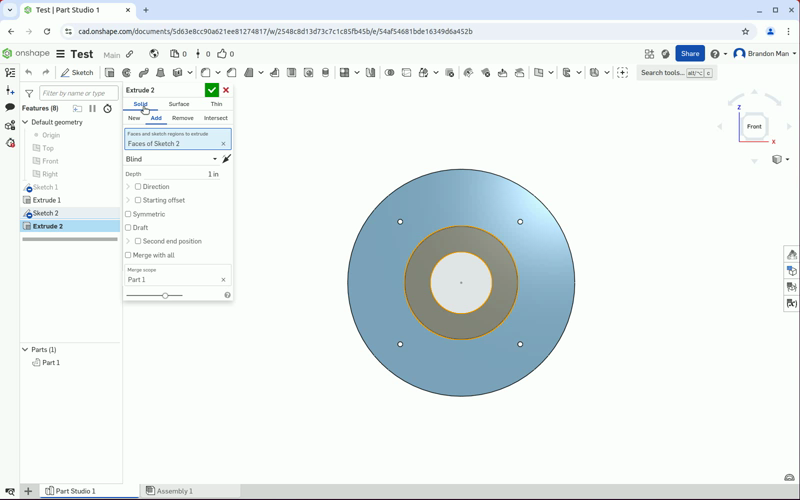
click(143, 106)
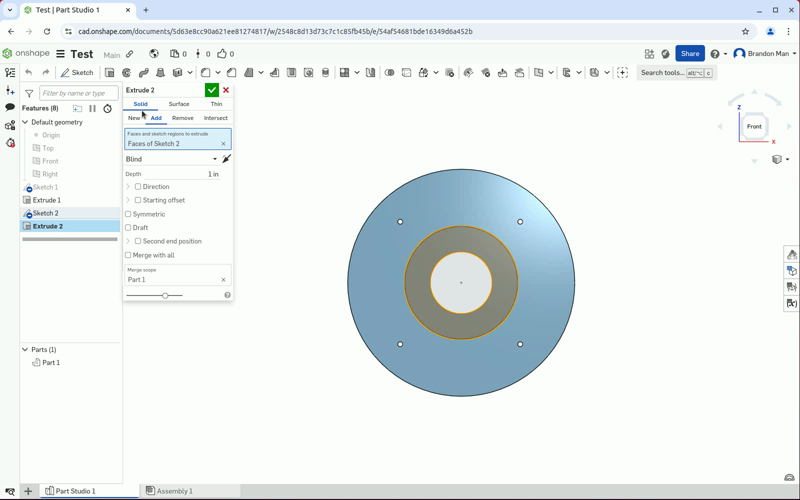
mouse_move(137, 120)
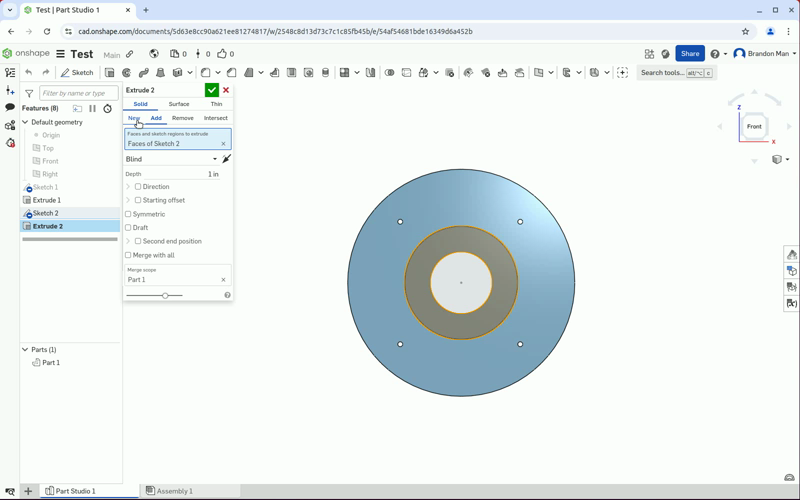
click(137, 120)
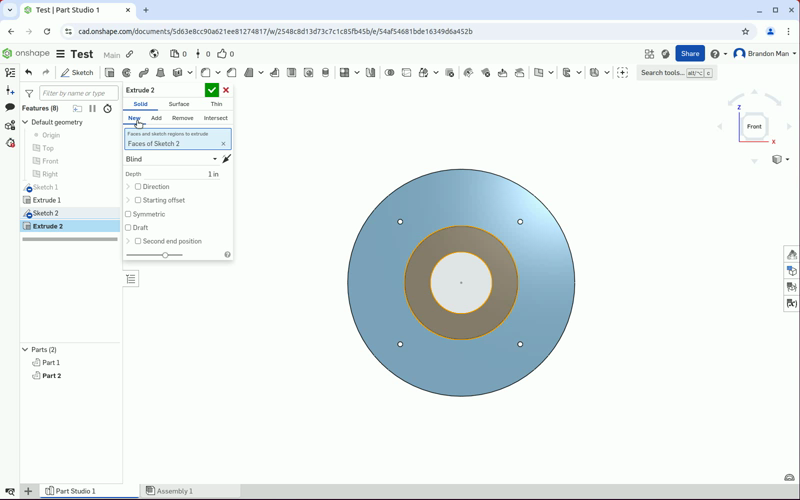
key(tab, 4)
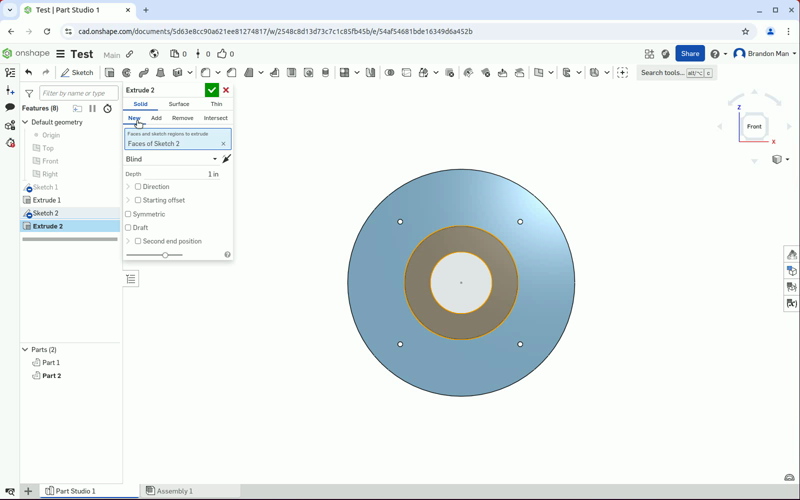
text(17.813)
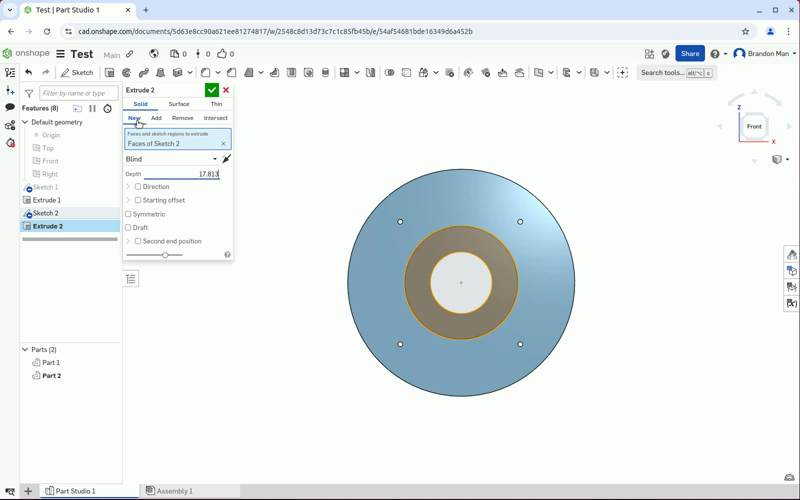
key(enter)
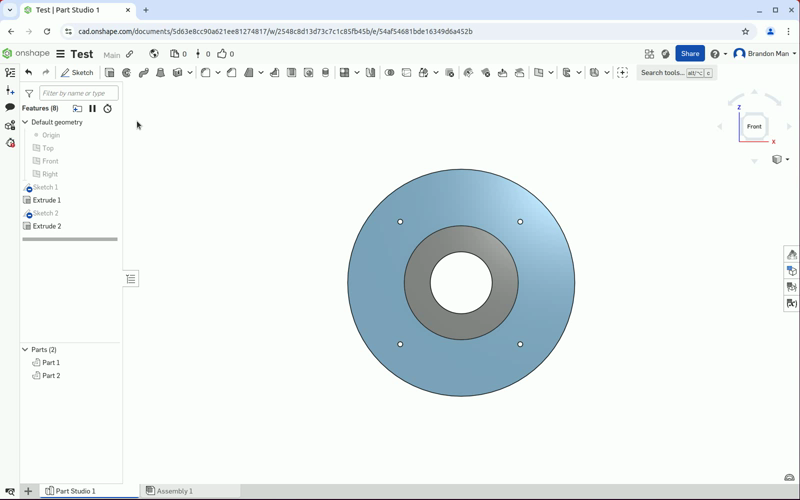
key(shift+h)
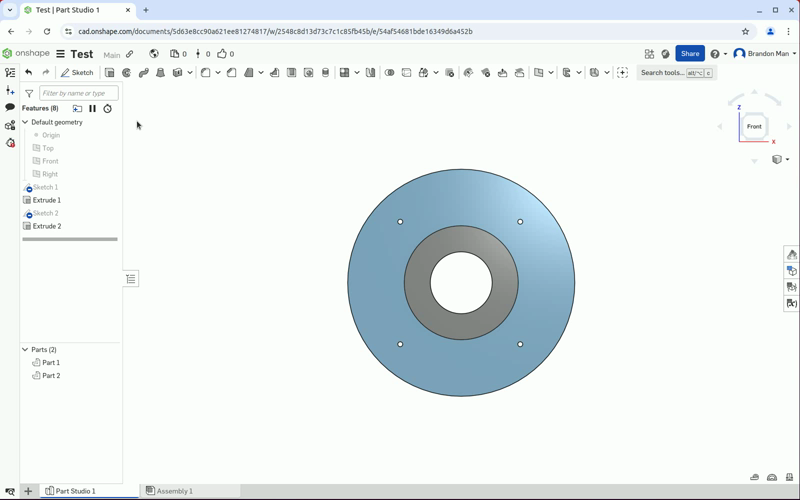
key(shift+h)
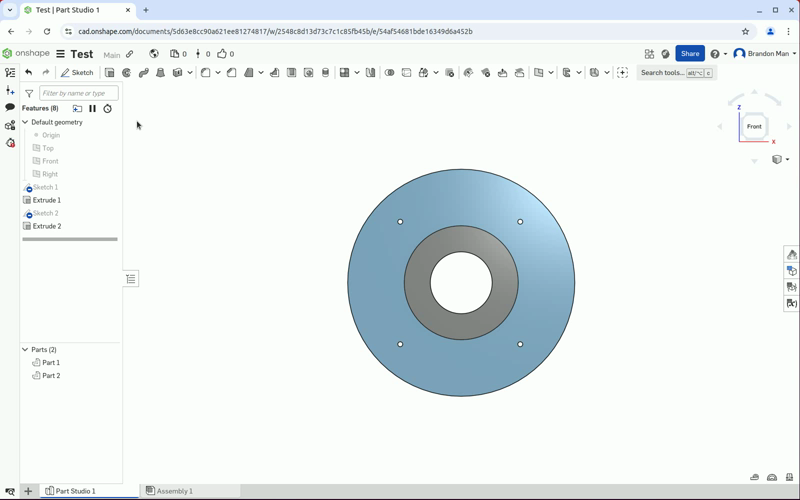
key(shift+7)
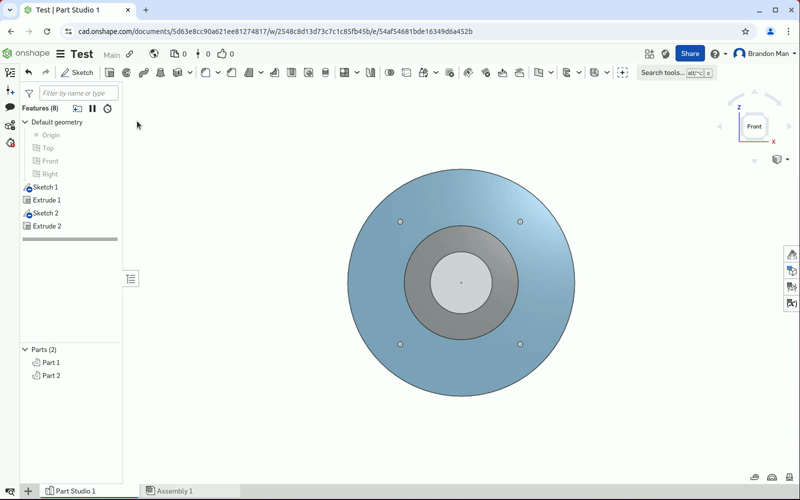
key(left, 2)
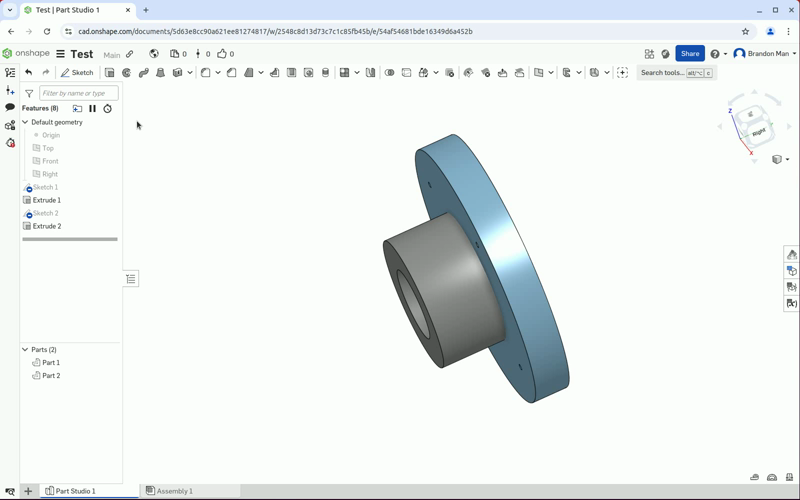
key(down, 2)
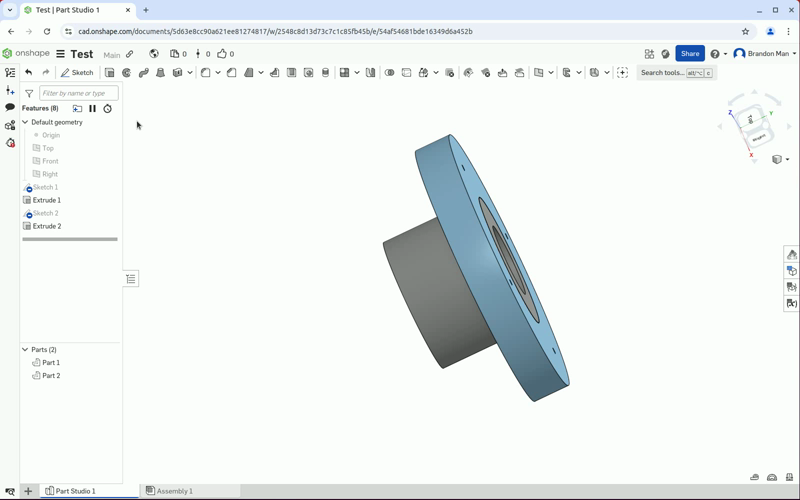
key(up, 2)
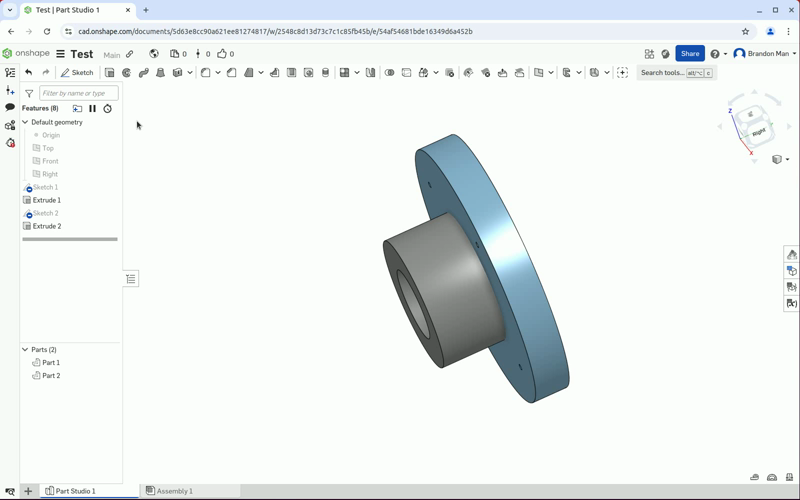
key(right, 2)
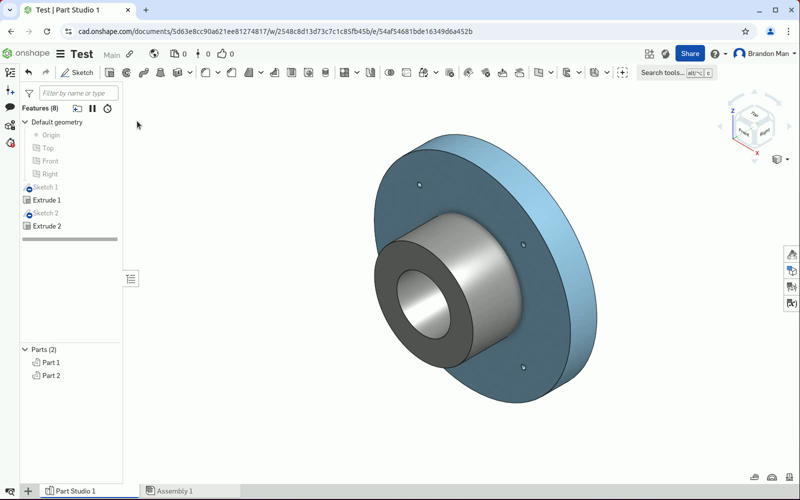
mouse_move(73, 189)
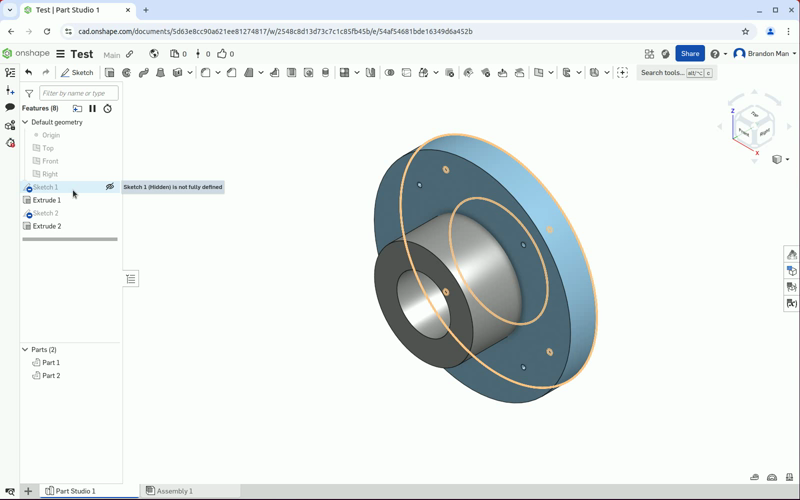
click(73, 189)